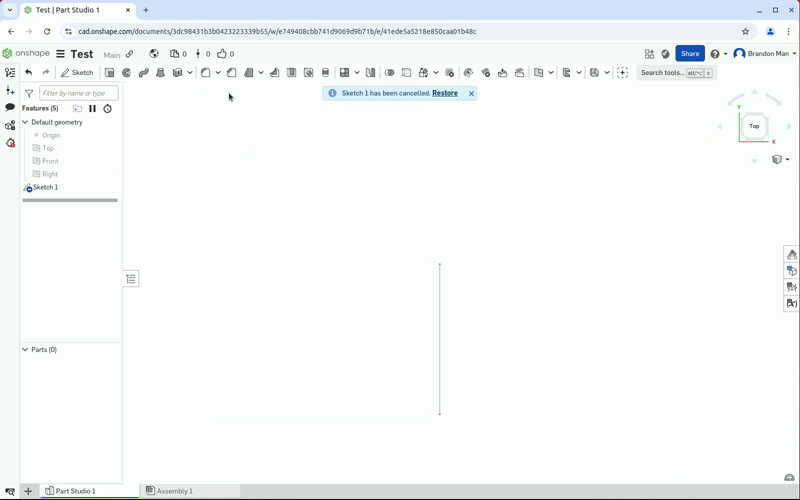
key(shift+h)
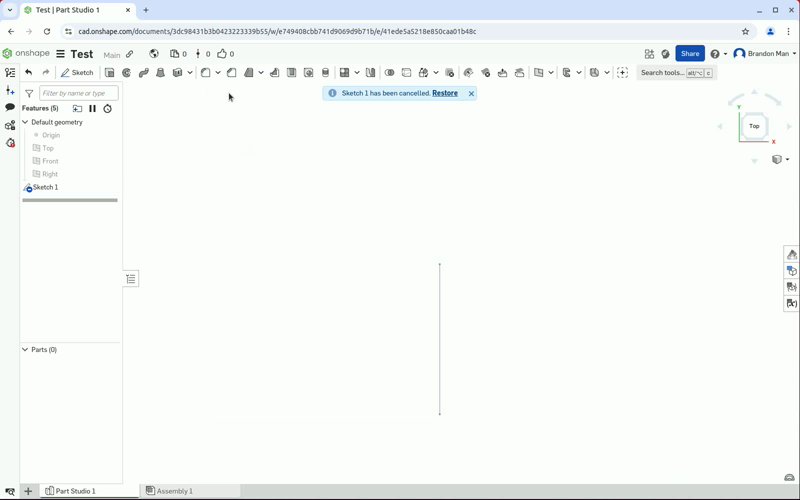
key(shift+s)
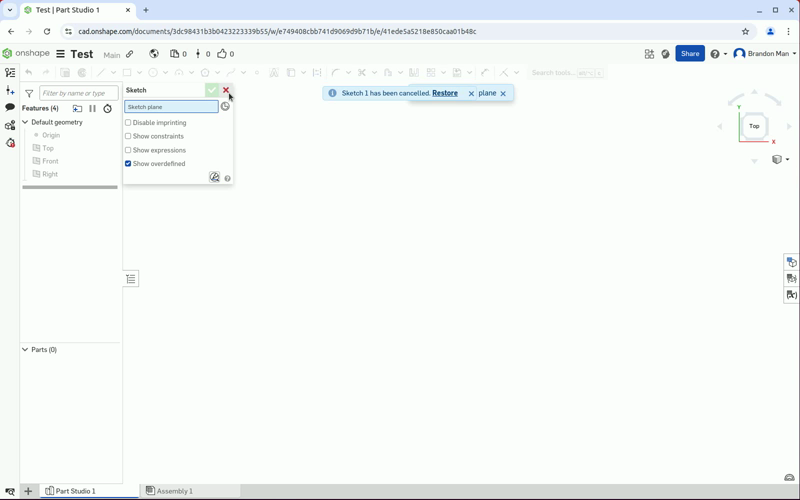
mouse_move(73, 150)
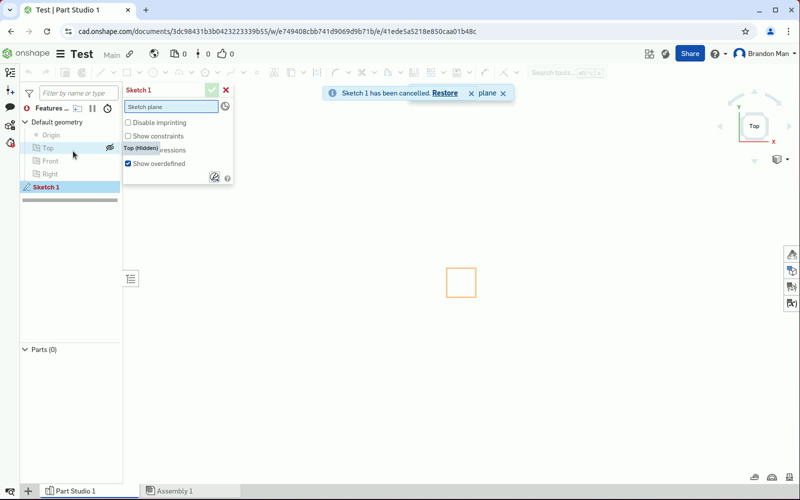
click(73, 150)
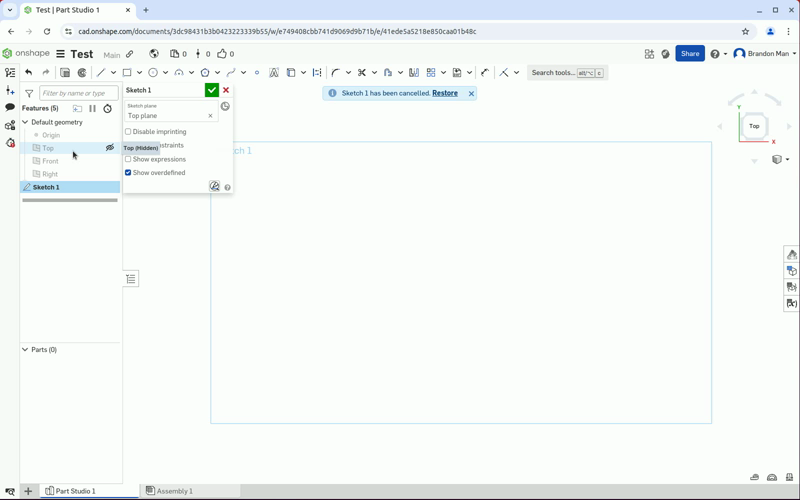
mouse_move(73, 352)
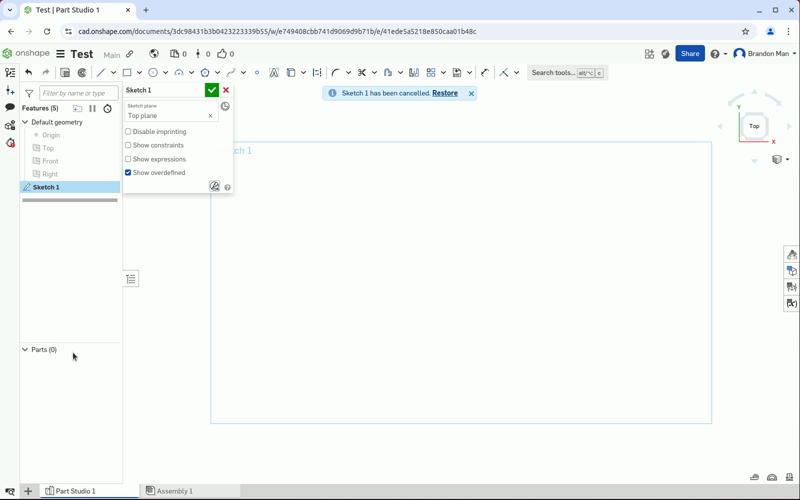
key(y)
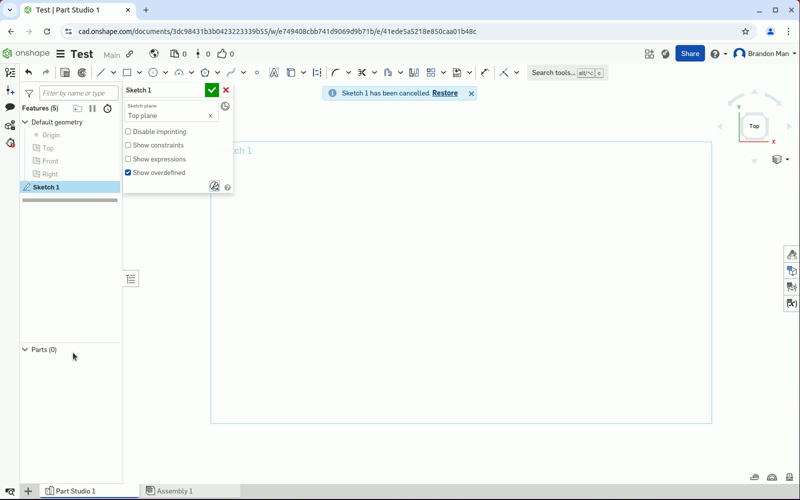
key(c)
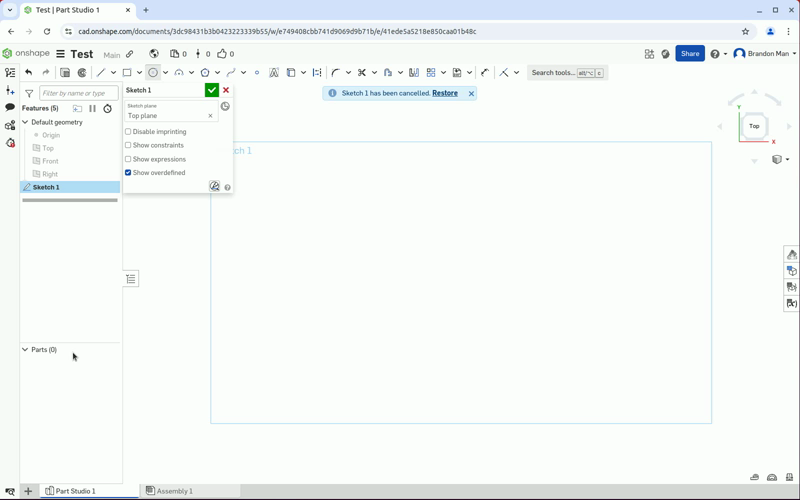
key_down(shift)
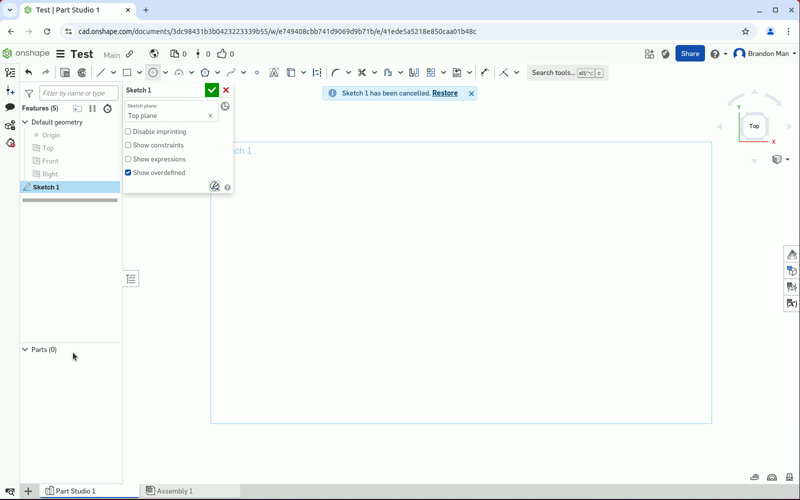
mouse_move(461, 282)
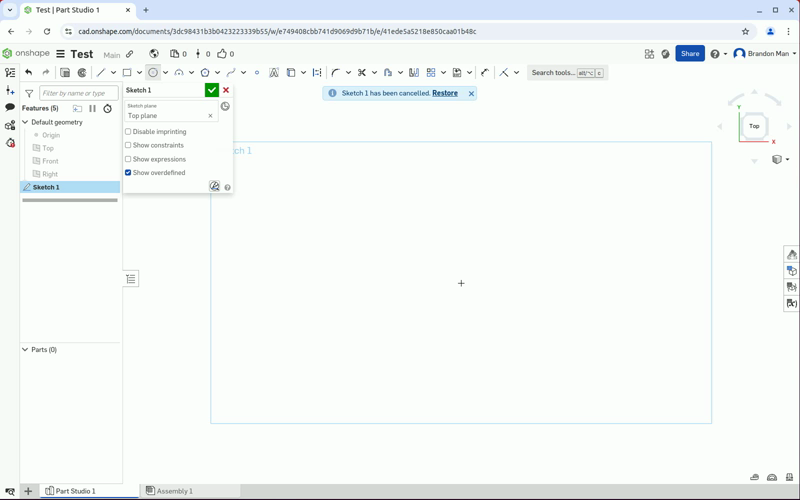
click(461, 282)
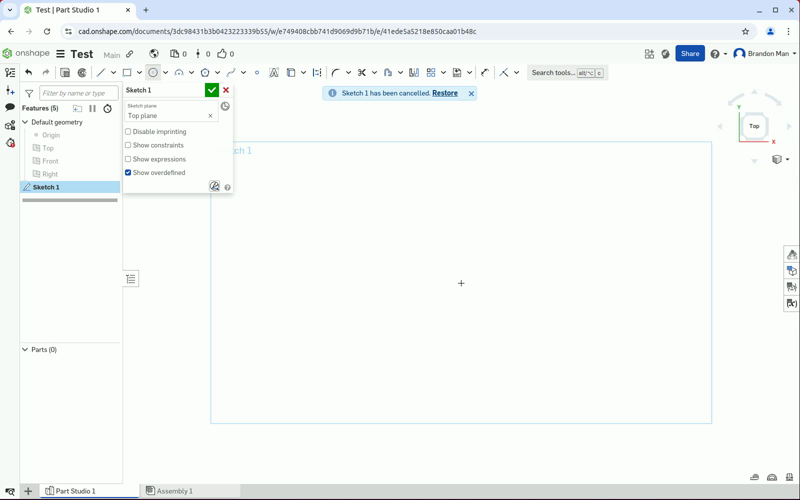
key_up(shift)
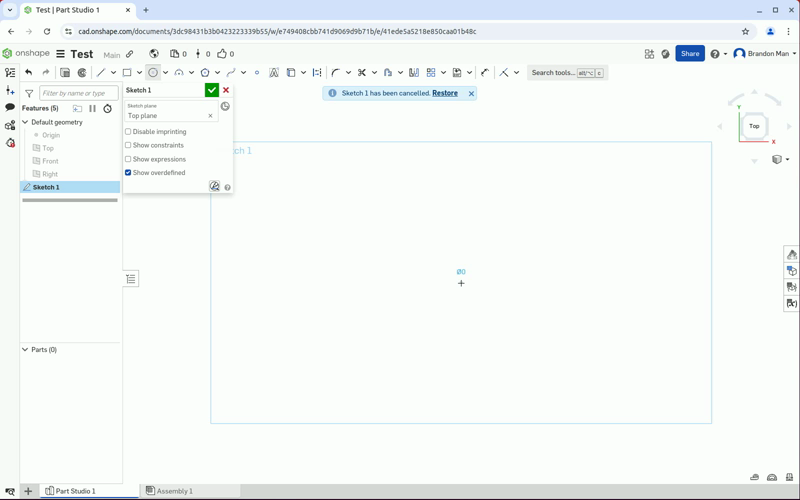
mouse_move(514, 282)
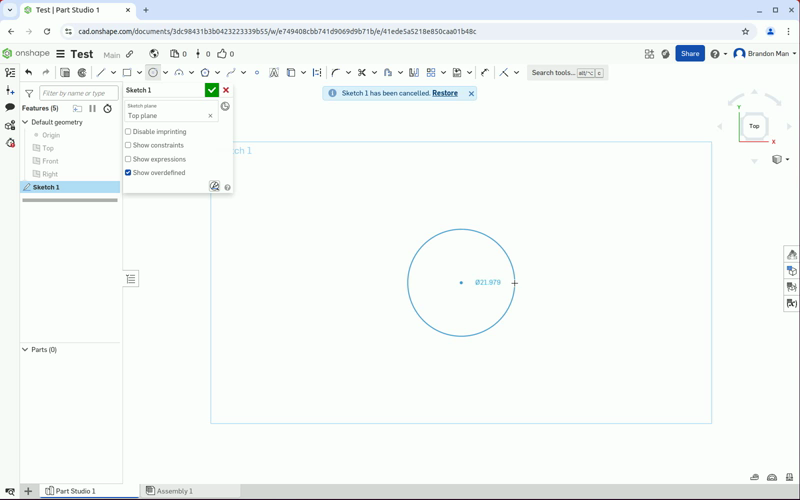
click(514, 282)
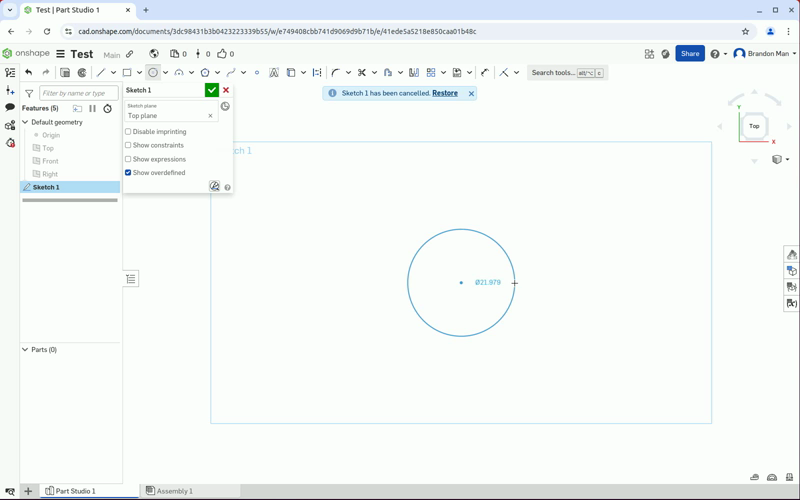
key(esc)
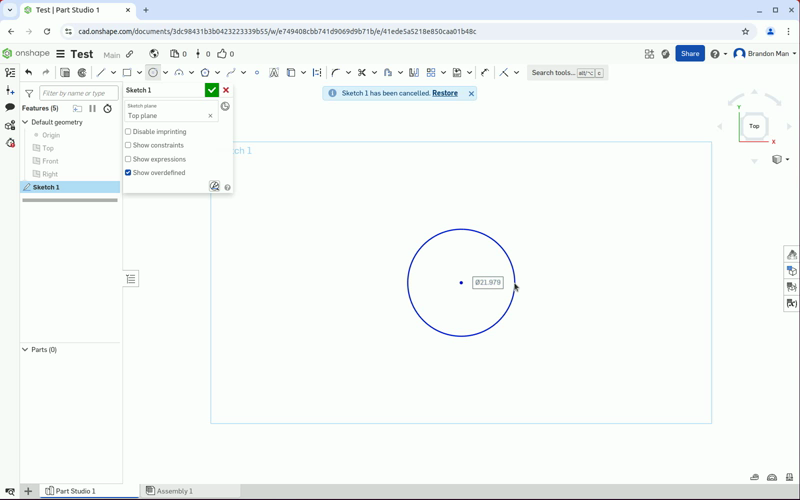
key(c)
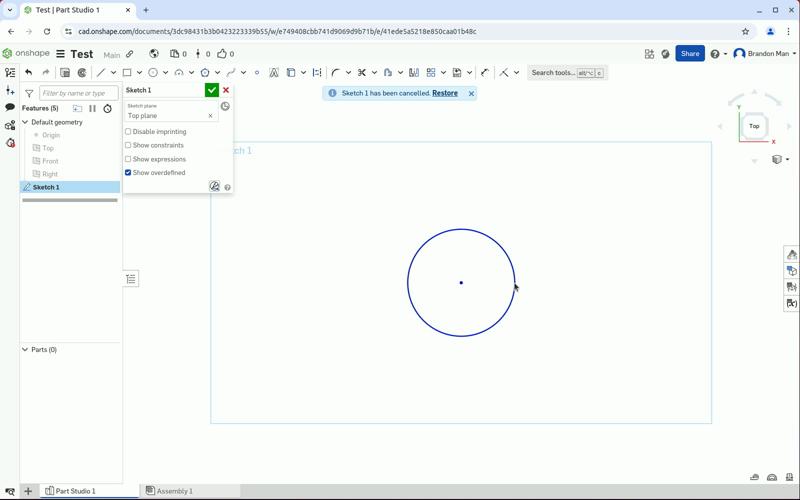
key_down(shift)
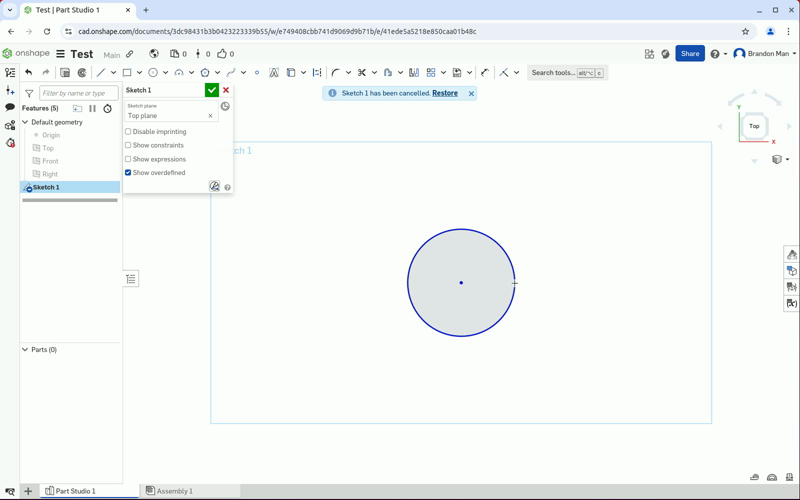
mouse_move(461, 282)
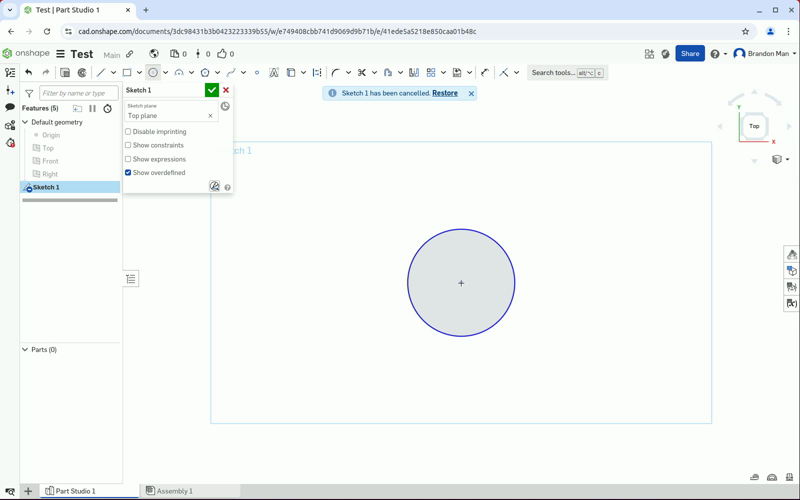
click(461, 282)
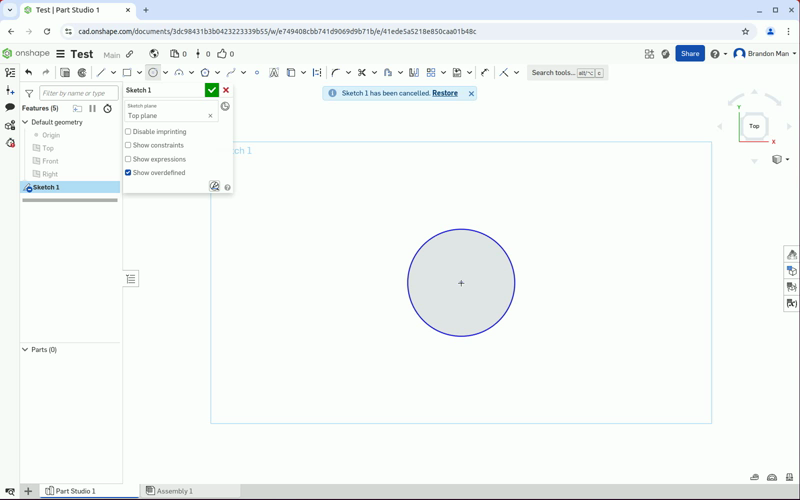
key_up(shift)
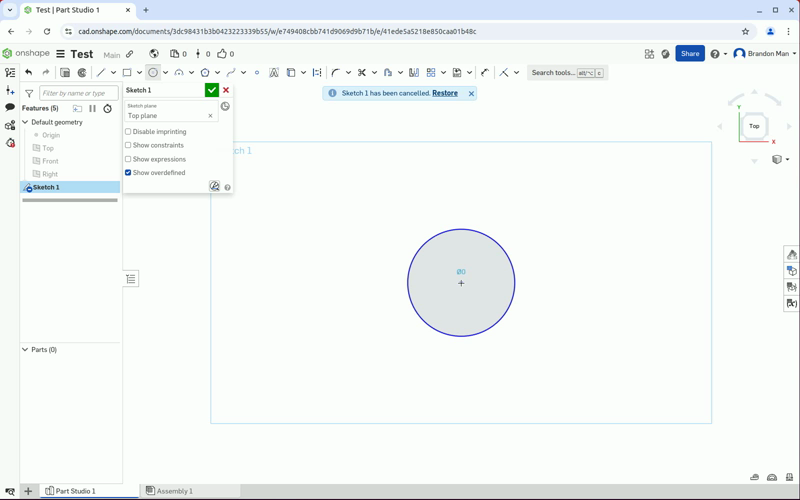
mouse_move(498, 282)
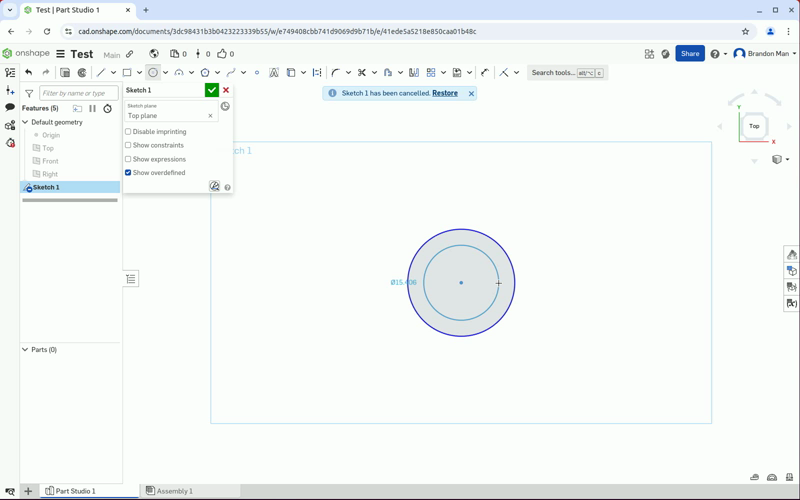
click(498, 282)
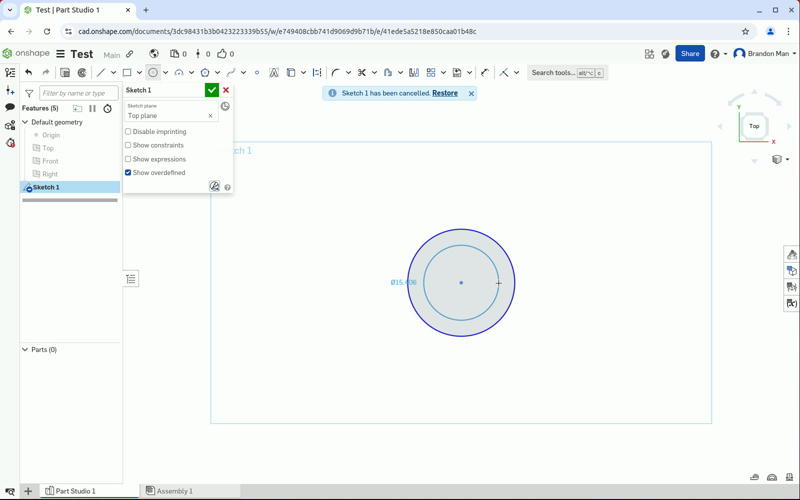
key(esc)
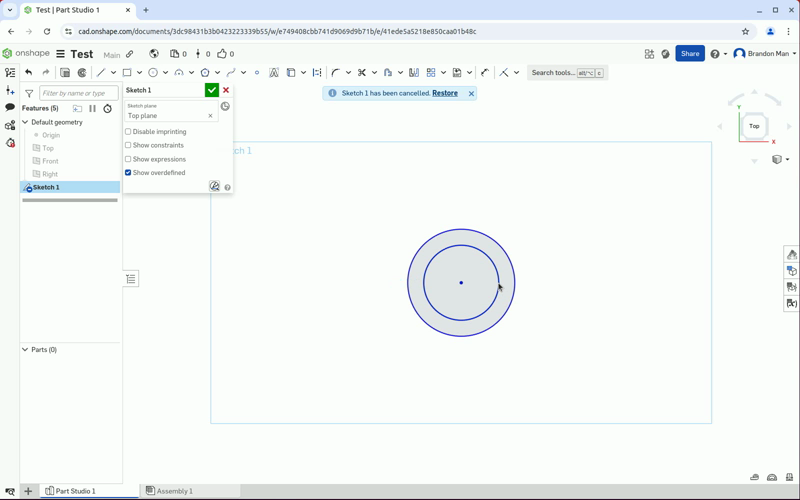
mouse_move(481, 241)
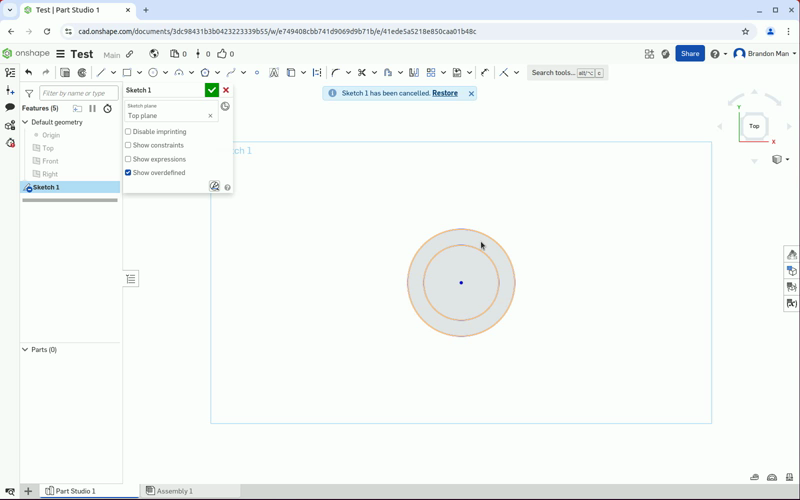
click(481, 241)
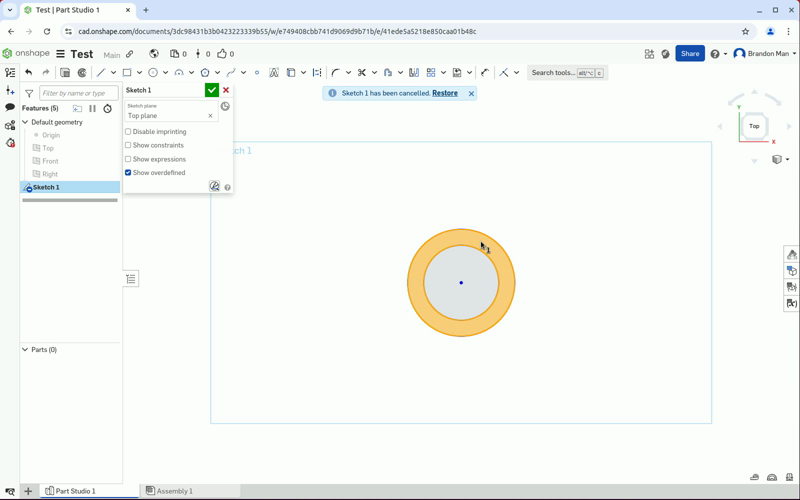
mouse_move(73, 352)
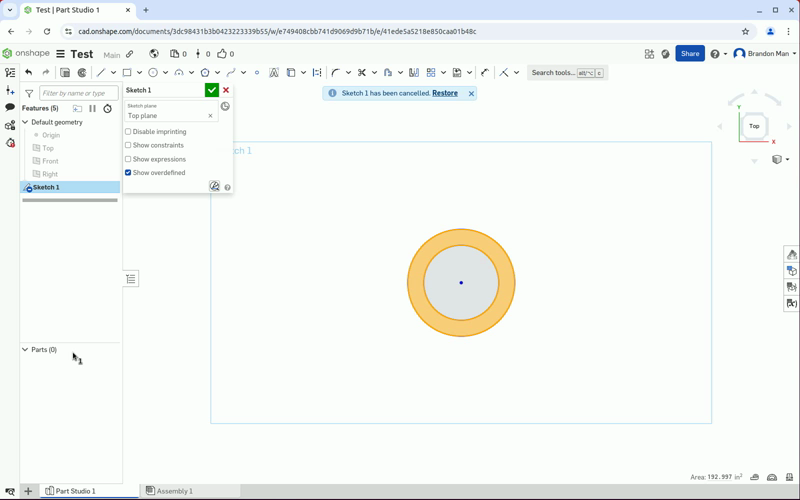
key(shift+y)
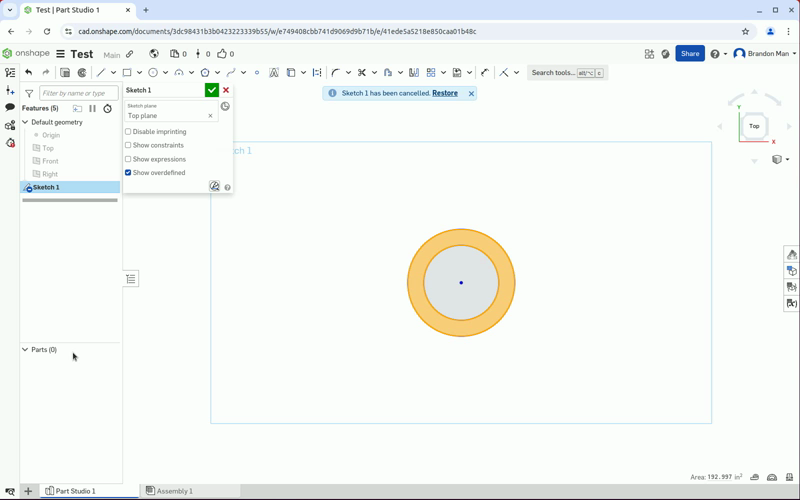
key(shift+e)
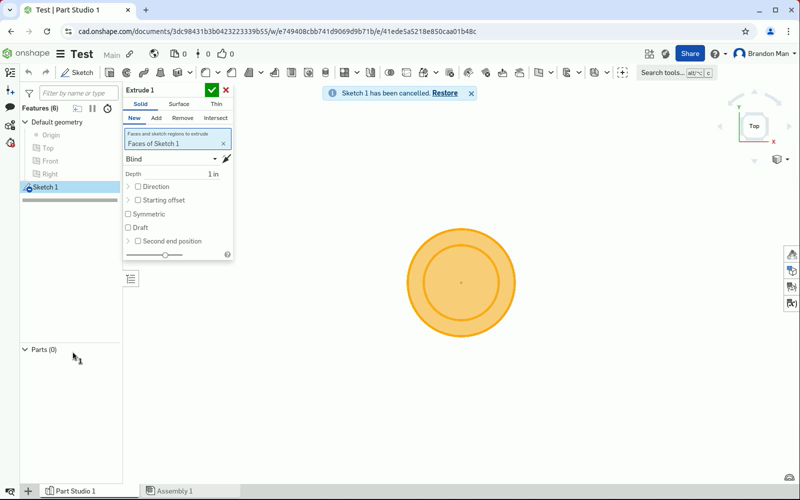
mouse_move(143, 106)
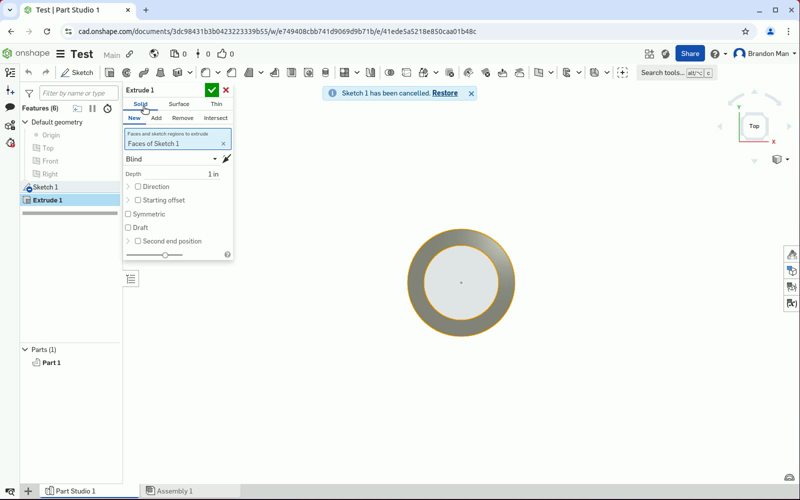
click(143, 106)
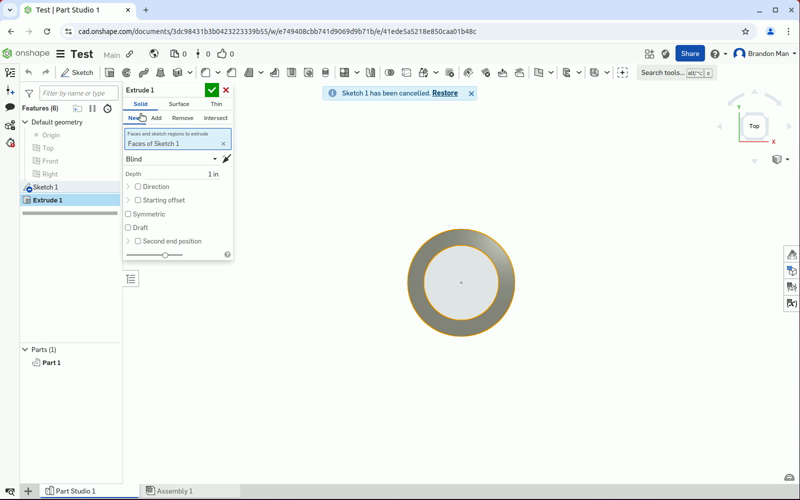
mouse_move(137, 120)
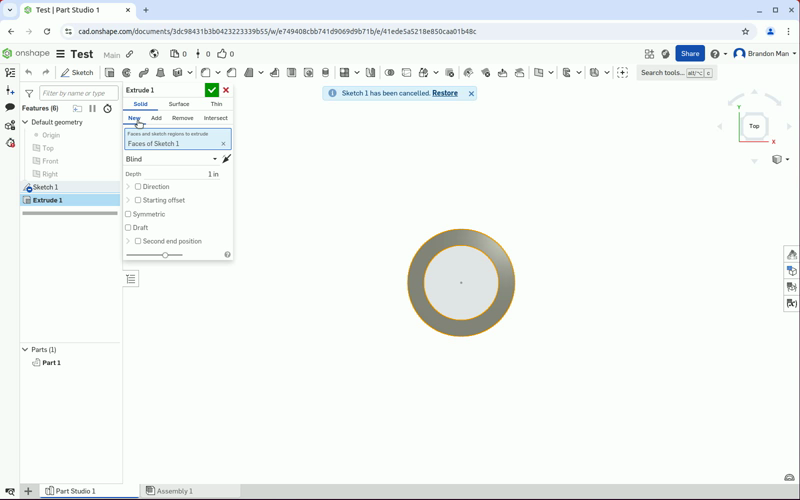
click(137, 120)
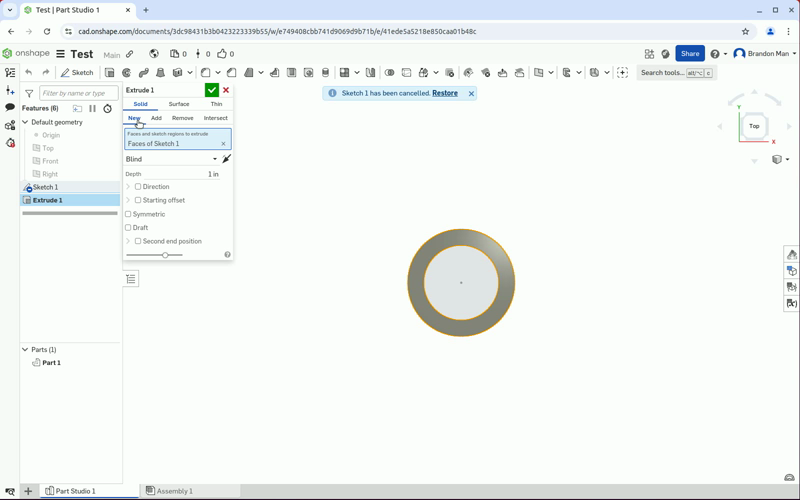
key(tab, 4)
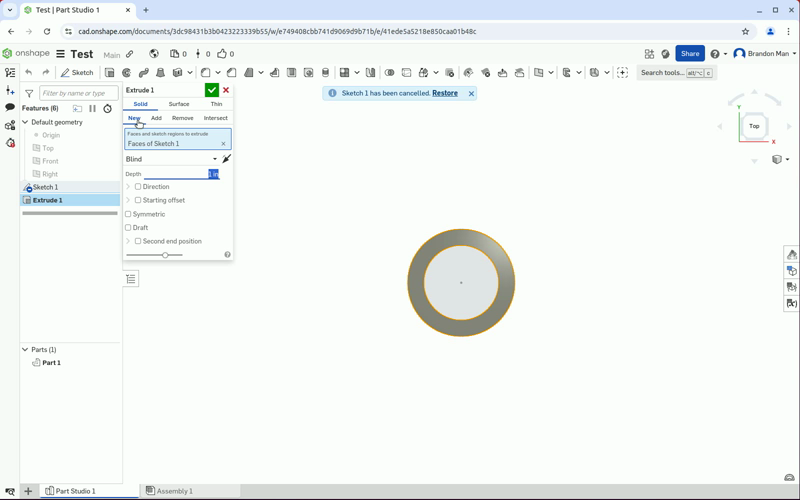
text(23.108)
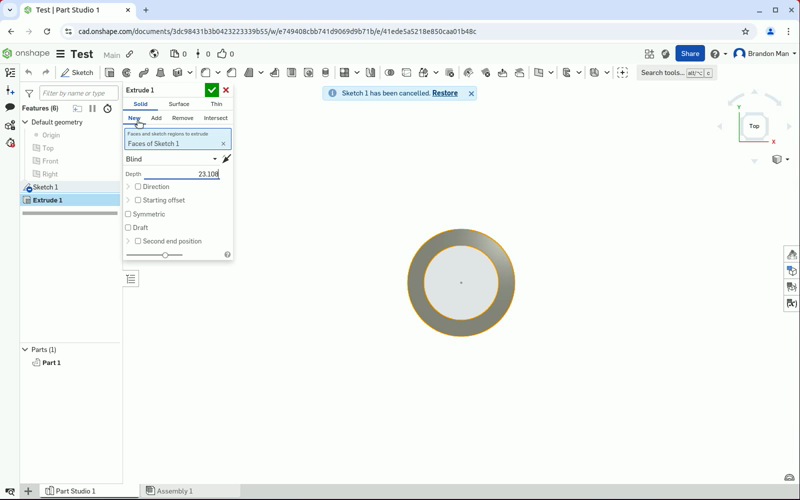
key(enter)
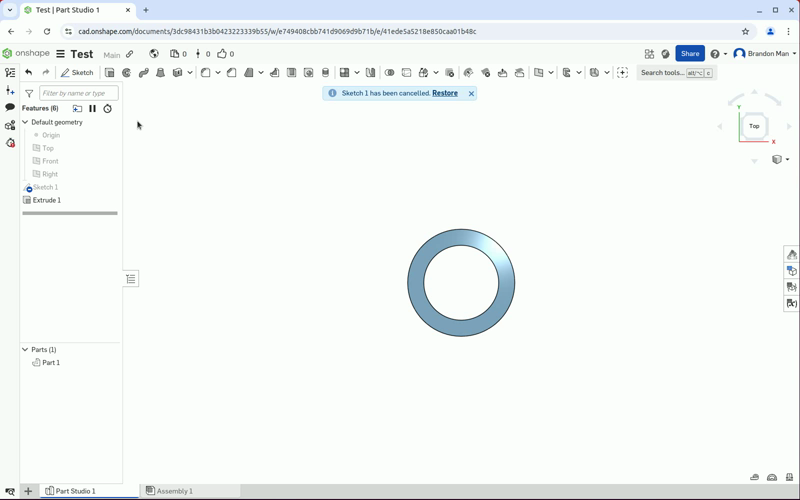
key(shift+h)
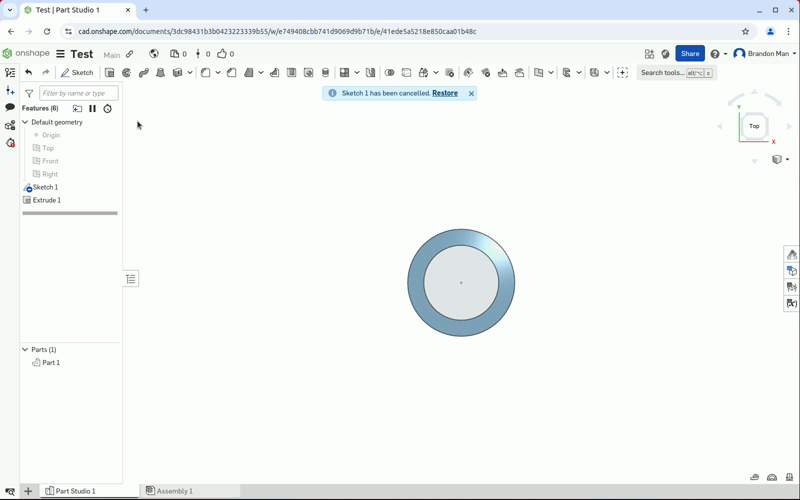
key(shift+h)
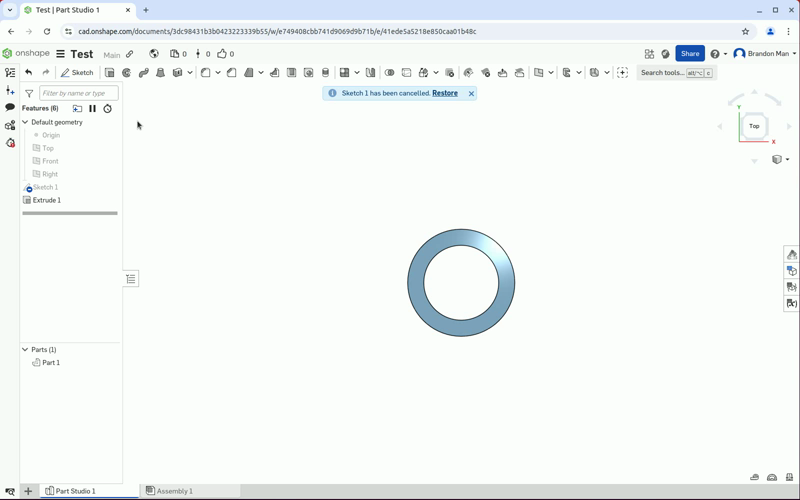
mouse_move(73, 189)
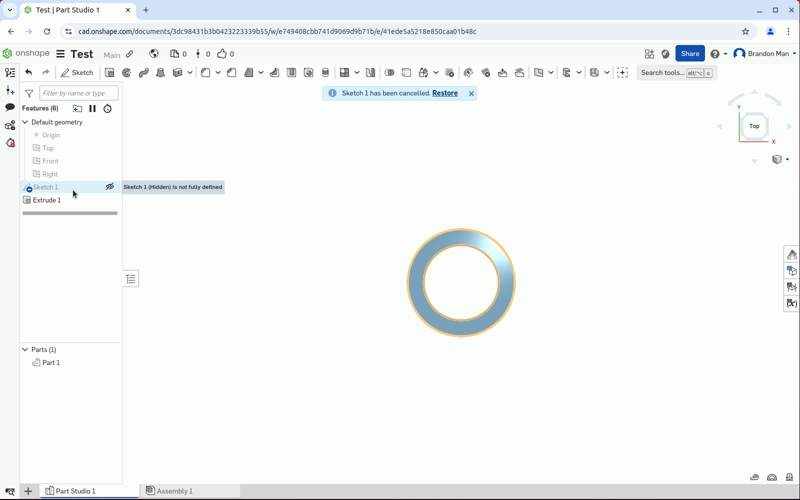
click(73, 189)
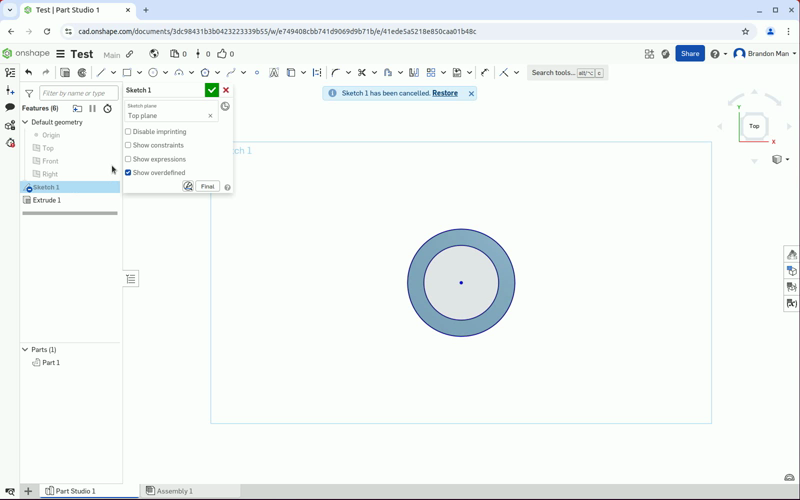
mouse_move(229, 92)
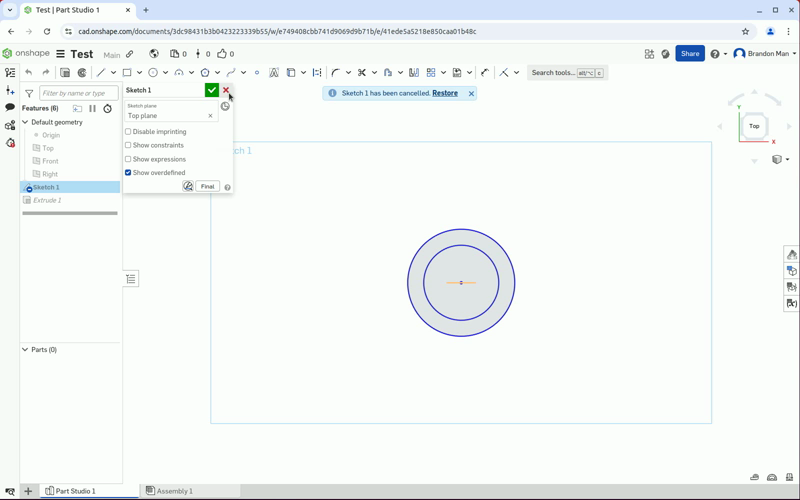
click(229, 92)
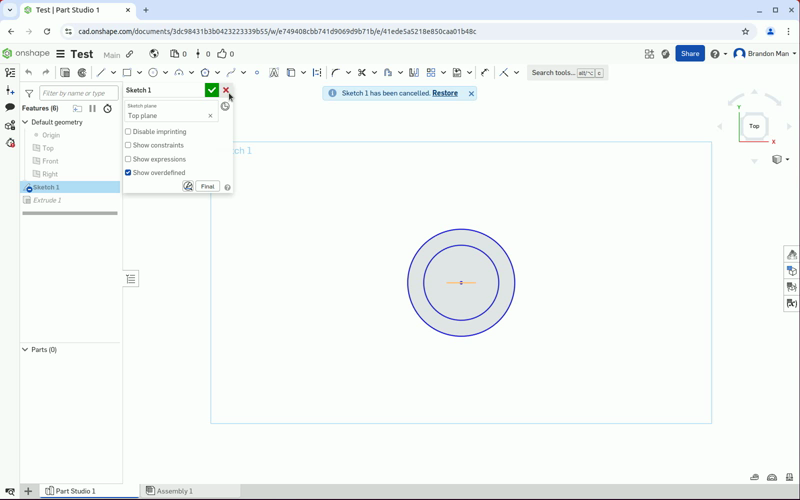
key(shift+s)
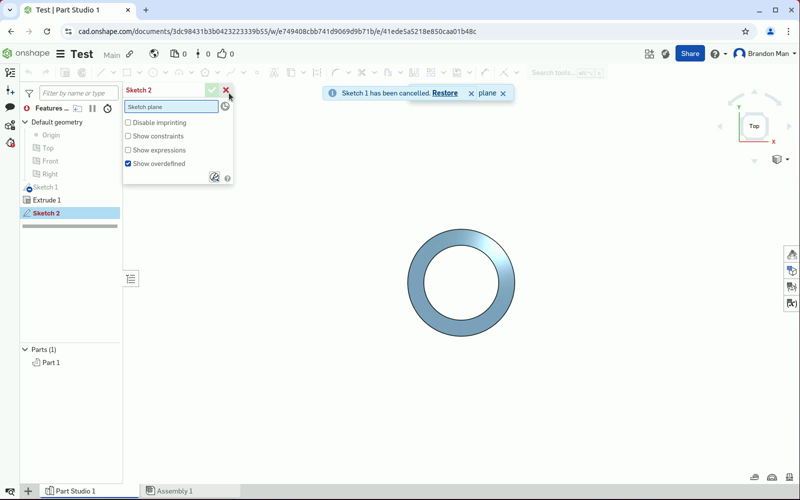
mouse_move(73, 150)
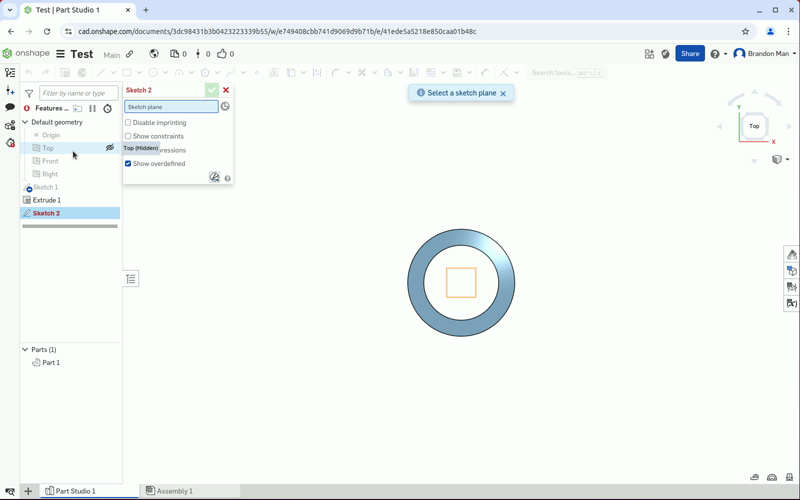
click(73, 150)
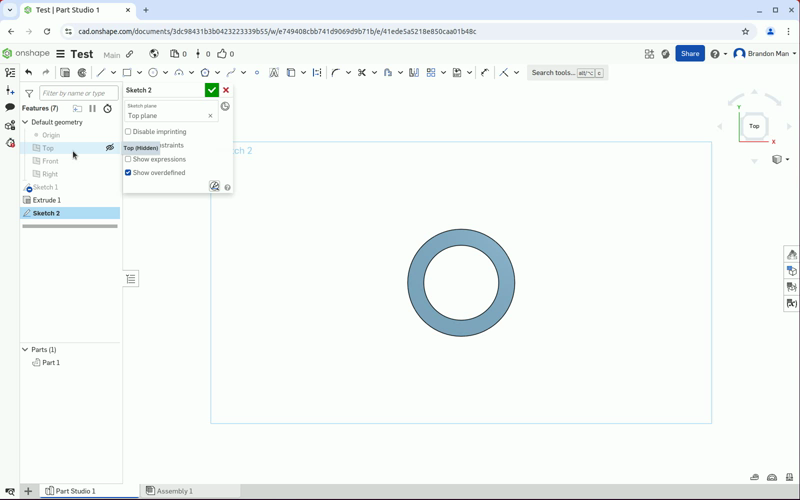
mouse_move(73, 352)
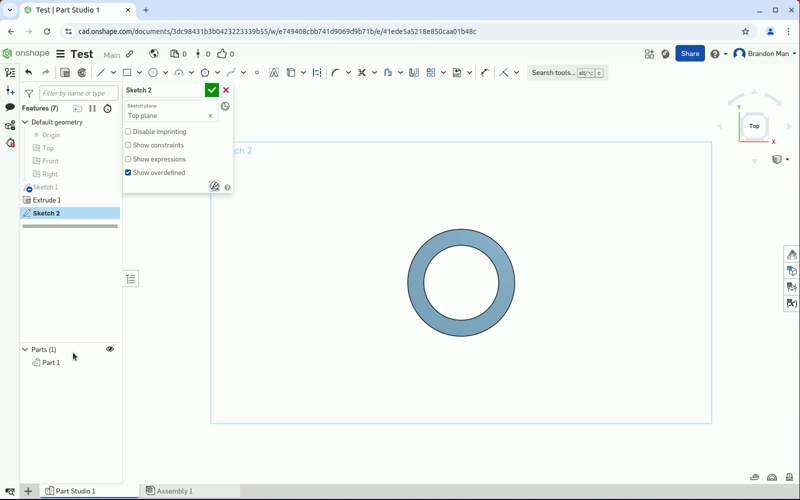
key(y)
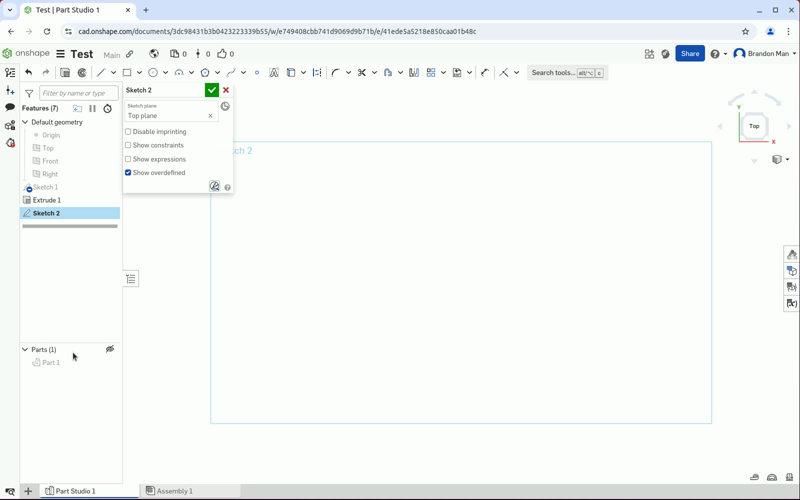
key(c)
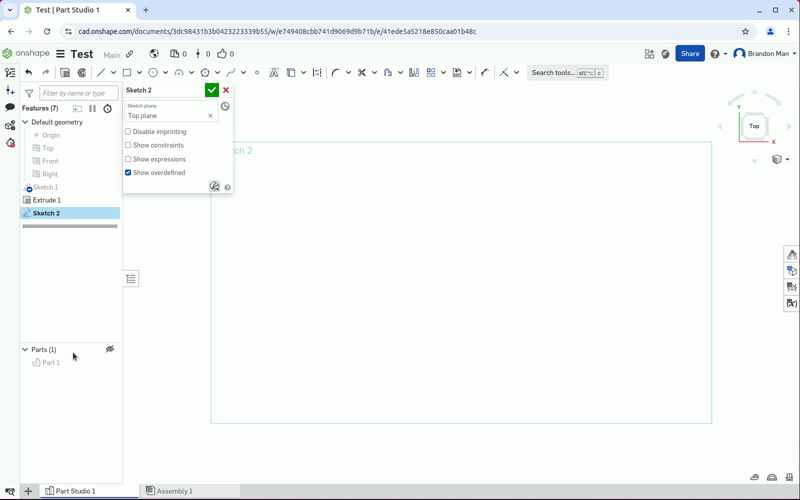
key_down(shift)
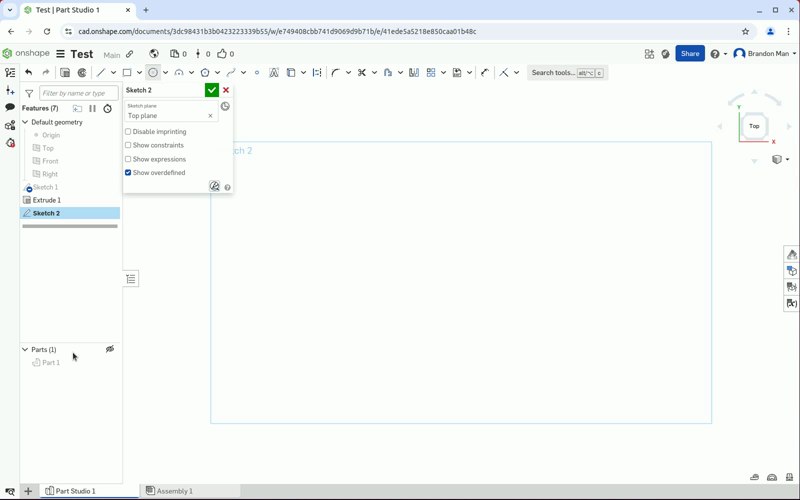
mouse_move(461, 282)
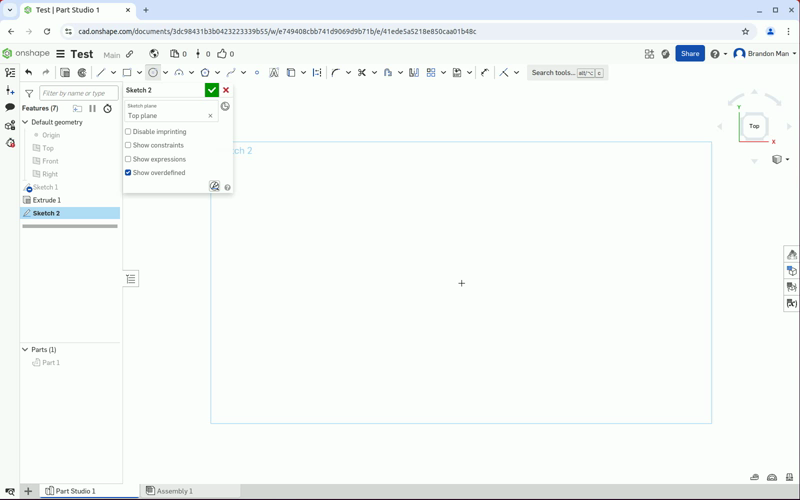
click(461, 282)
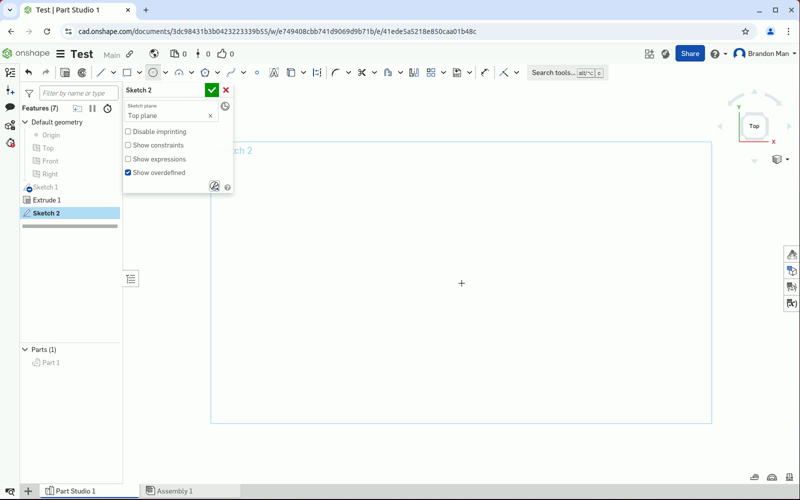
key_up(shift)
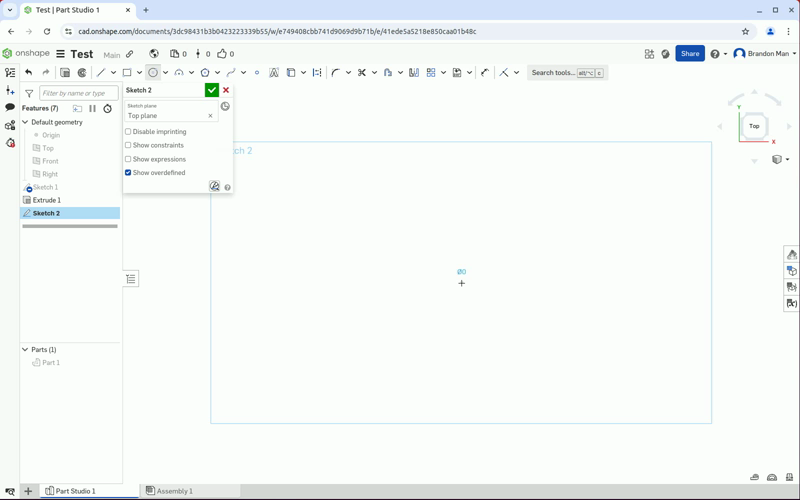
mouse_move(560, 282)
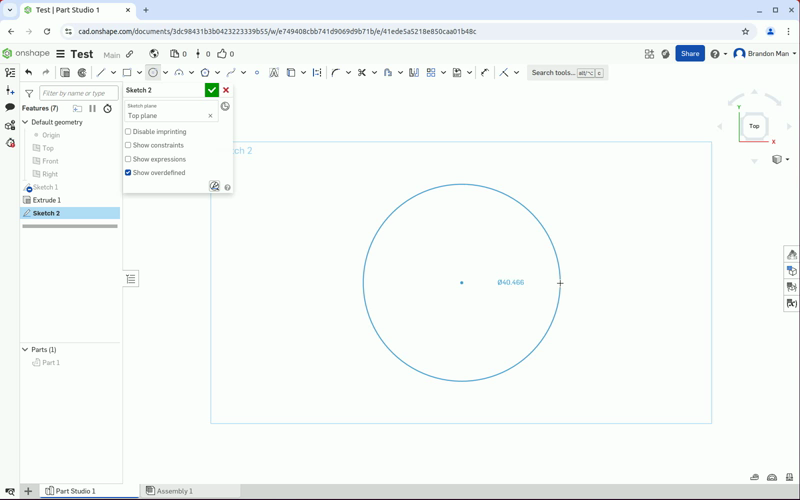
click(560, 282)
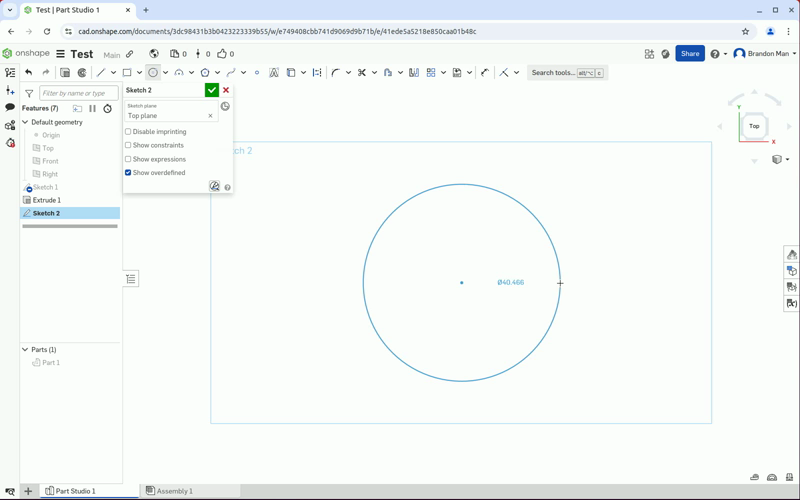
key(esc)
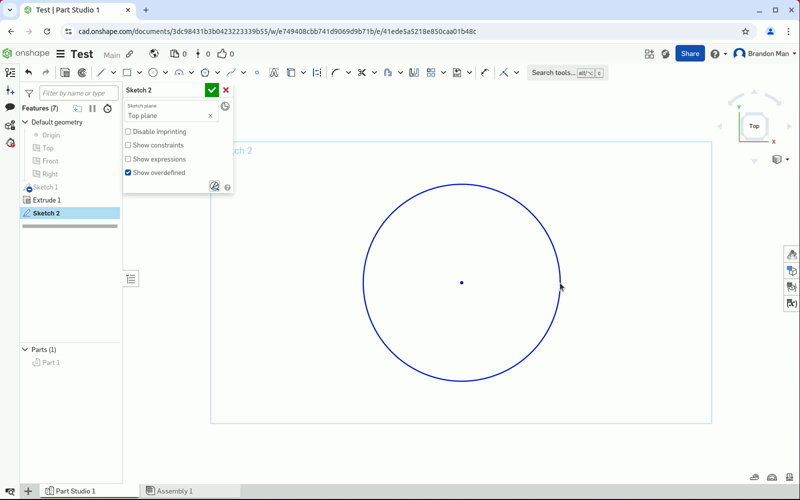
key(c)
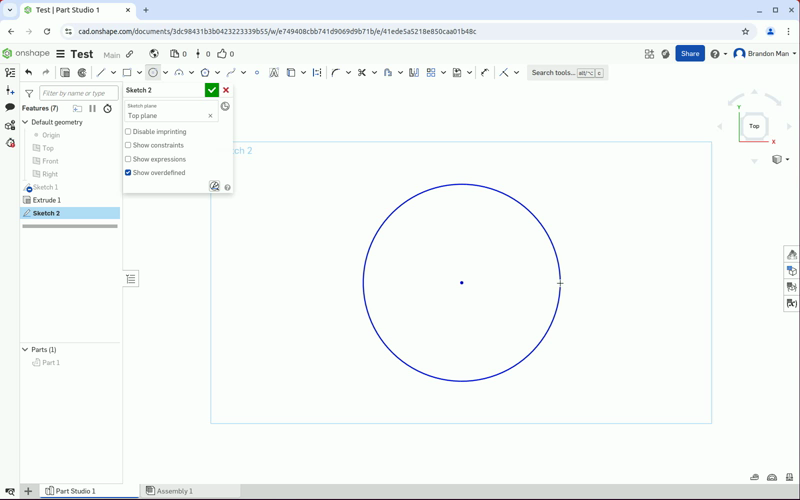
key_down(shift)
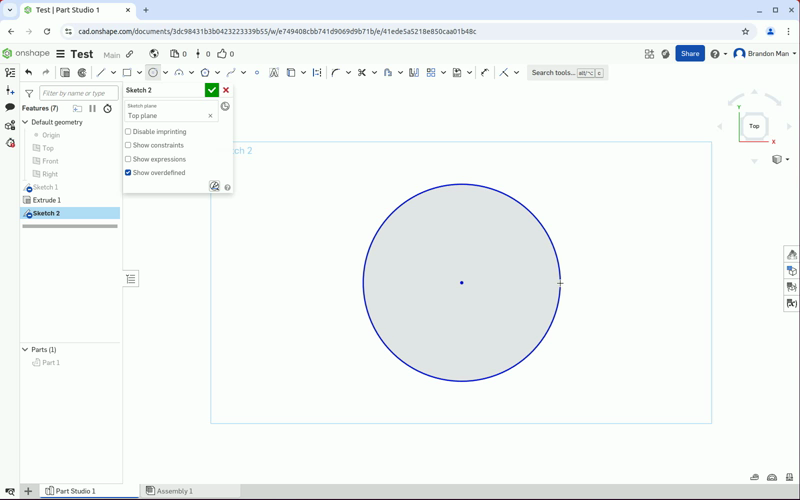
mouse_move(396, 319)
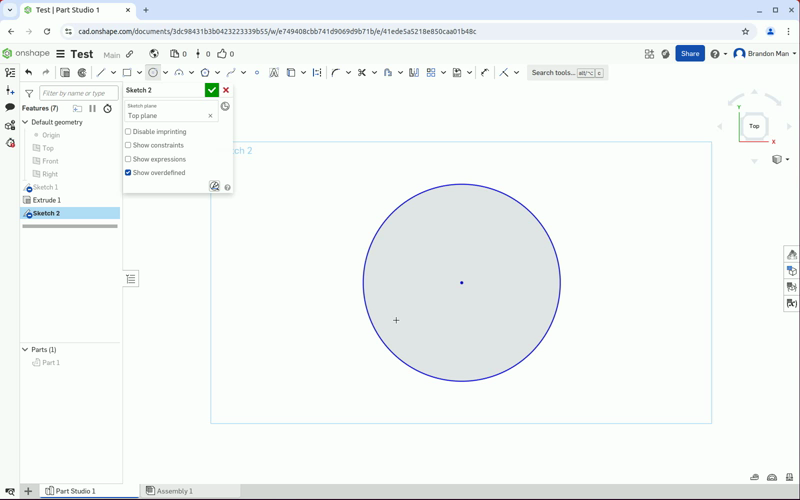
click(396, 319)
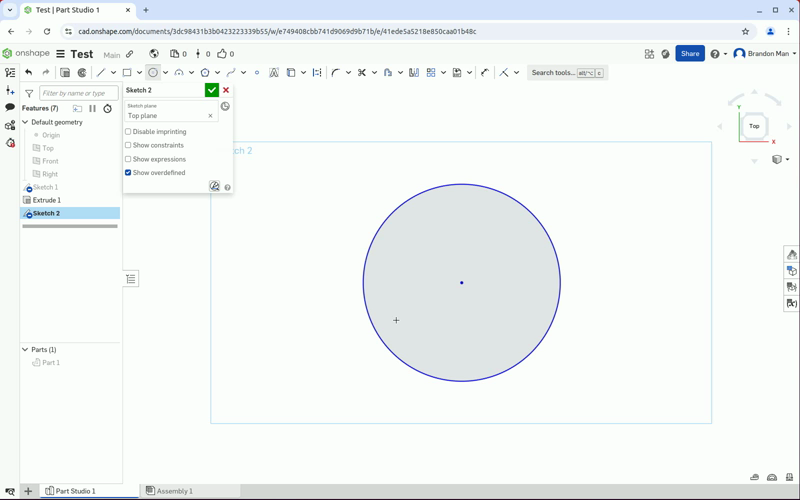
key_up(shift)
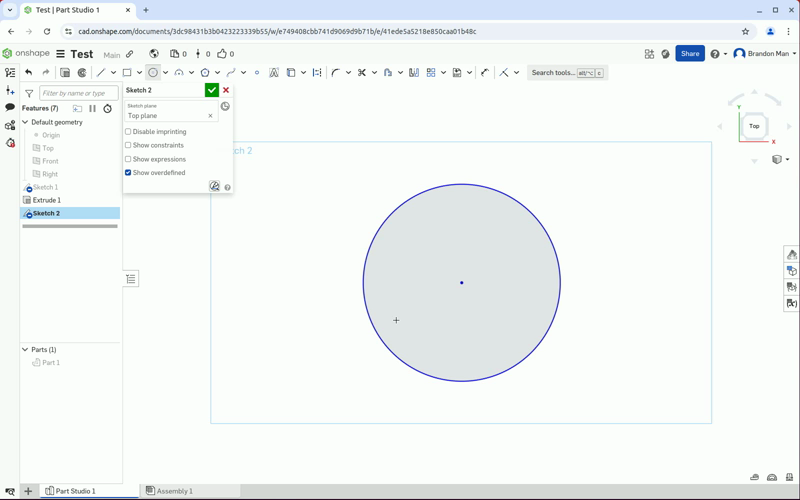
mouse_move(404, 319)
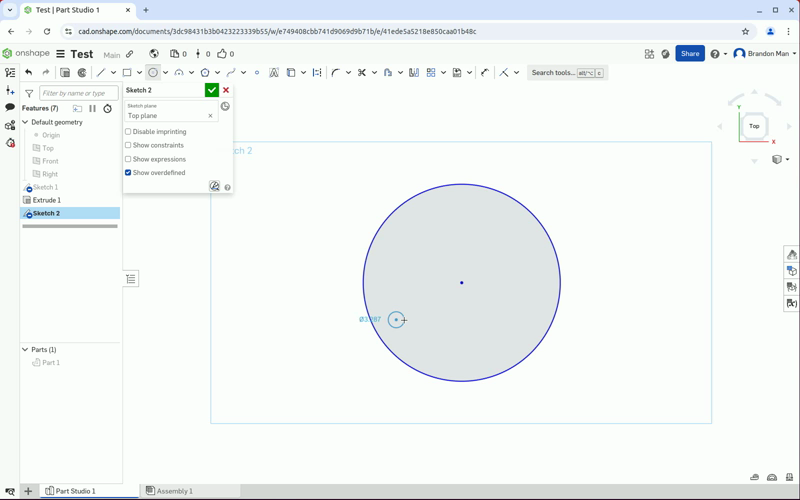
click(404, 319)
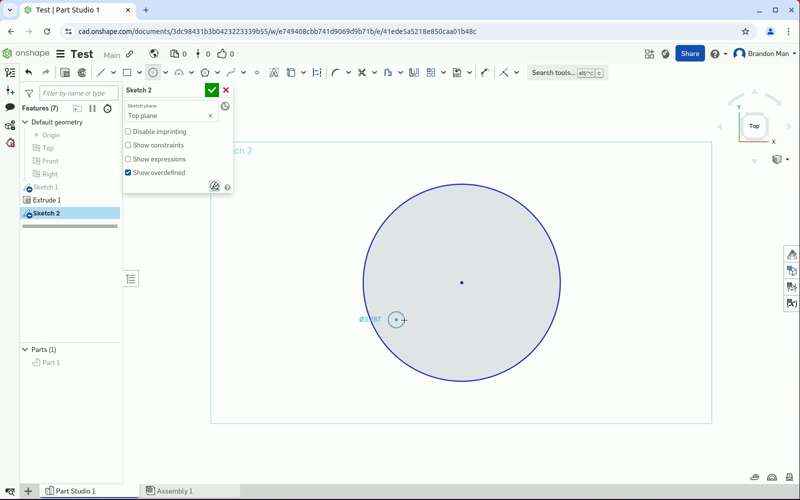
key(esc)
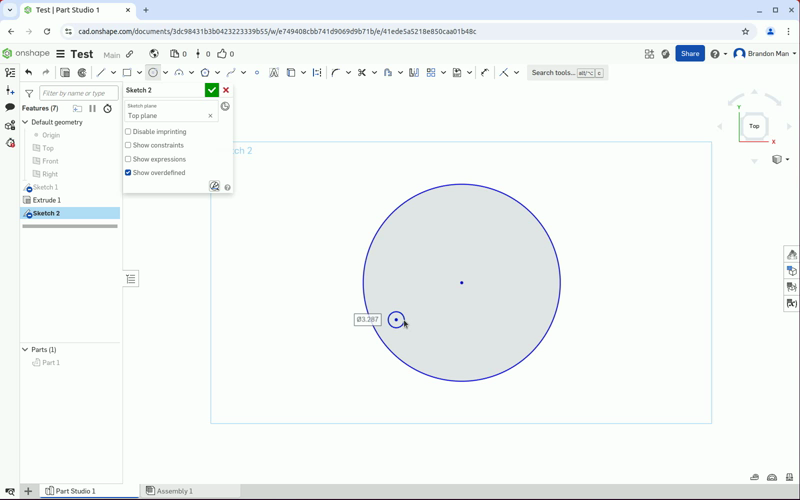
key(c)
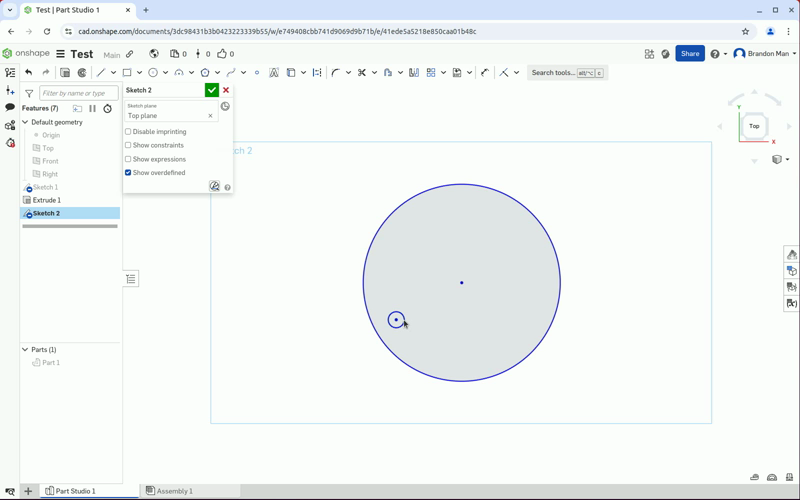
key_down(shift)
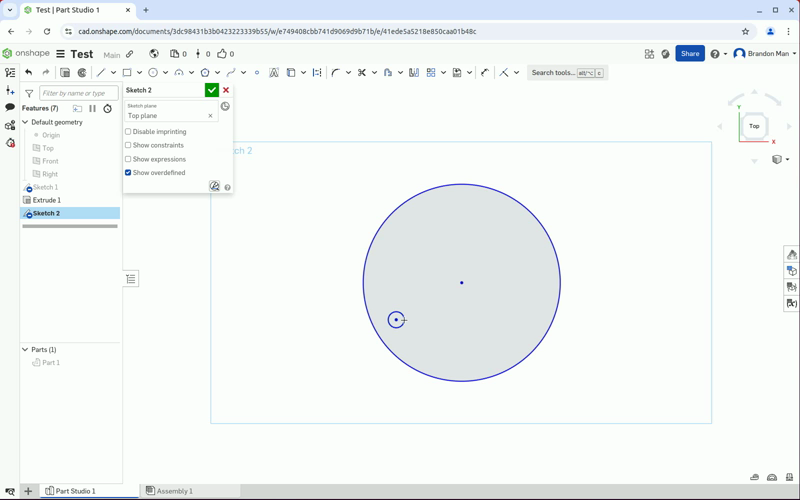
mouse_move(461, 282)
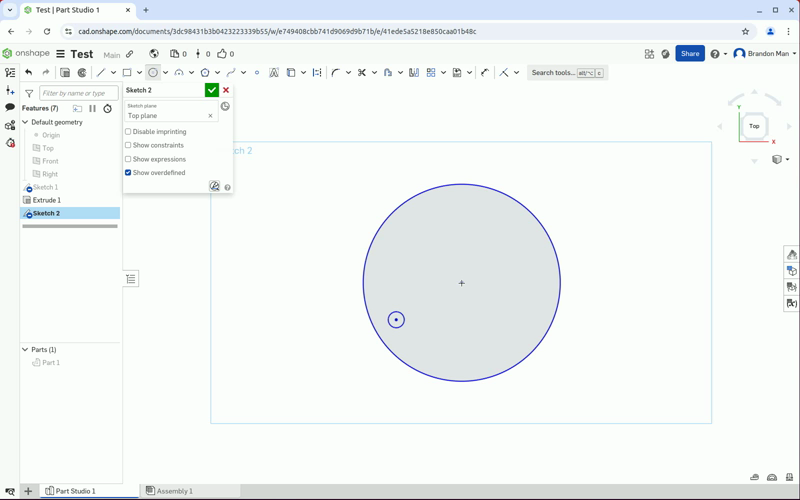
click(461, 282)
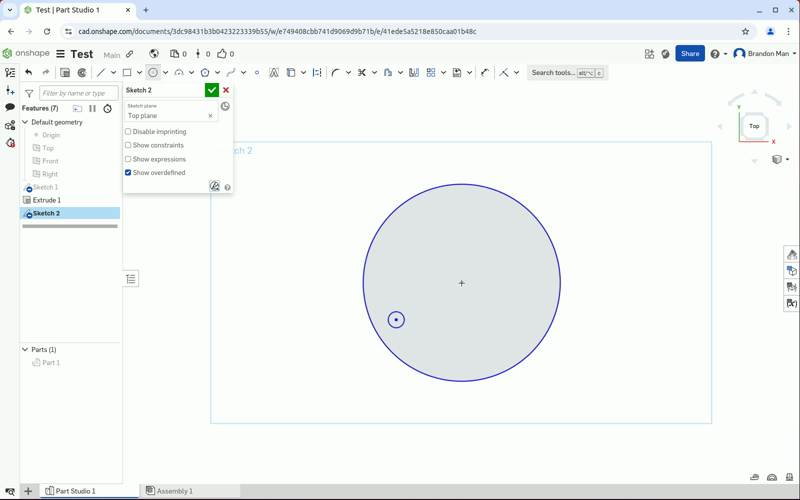
key_up(shift)
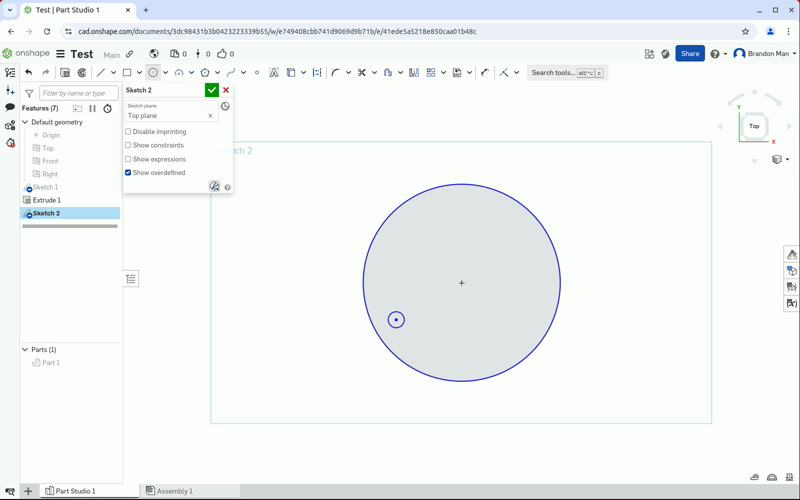
mouse_move(515, 282)
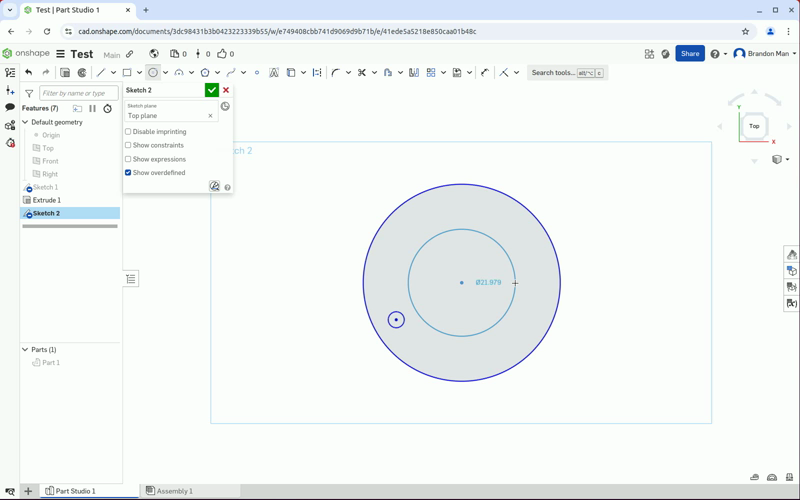
click(515, 282)
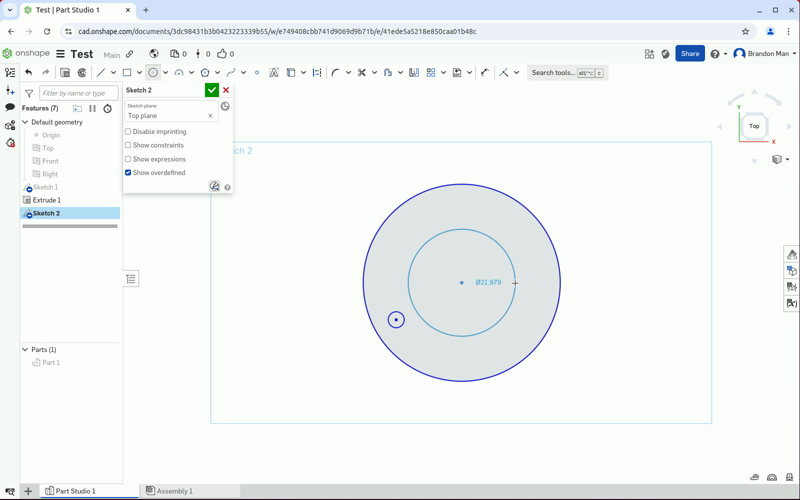
key(esc)
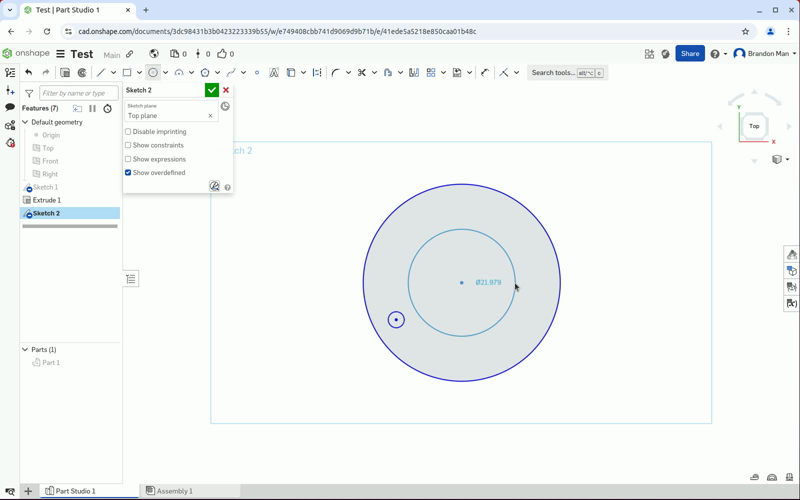
key(c)
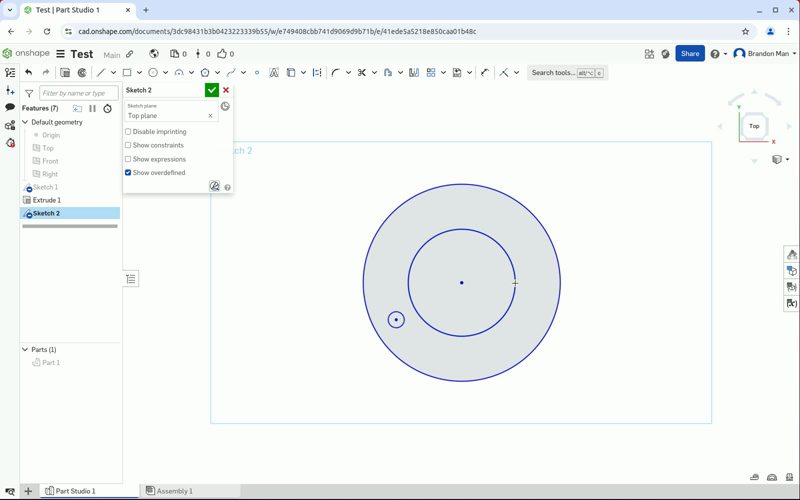
key_down(shift)
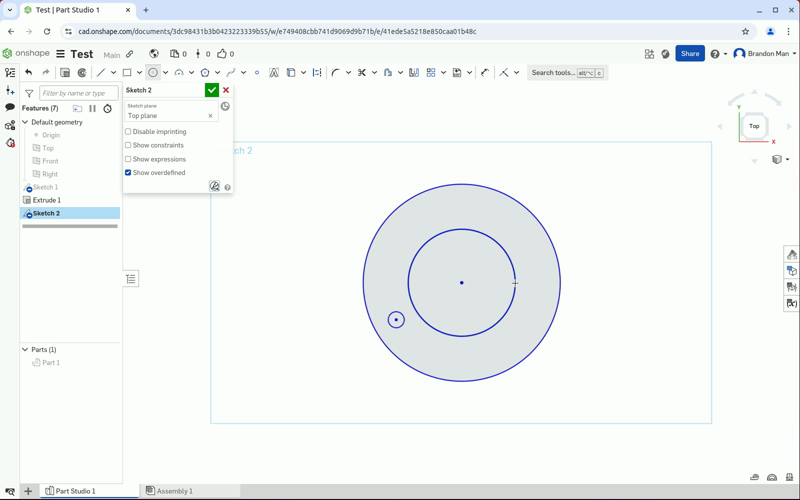
mouse_move(461, 209)
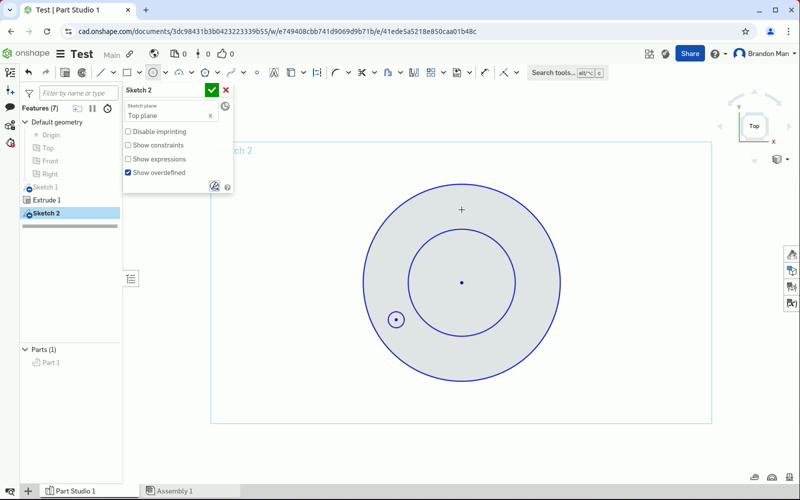
click(461, 209)
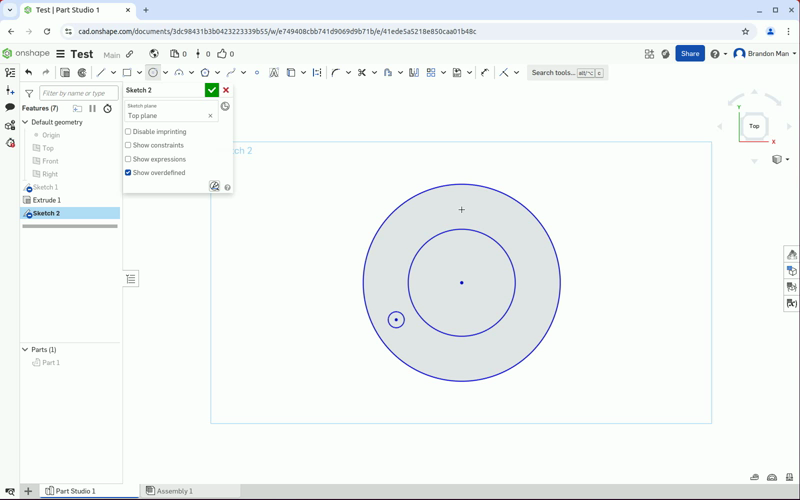
key_up(shift)
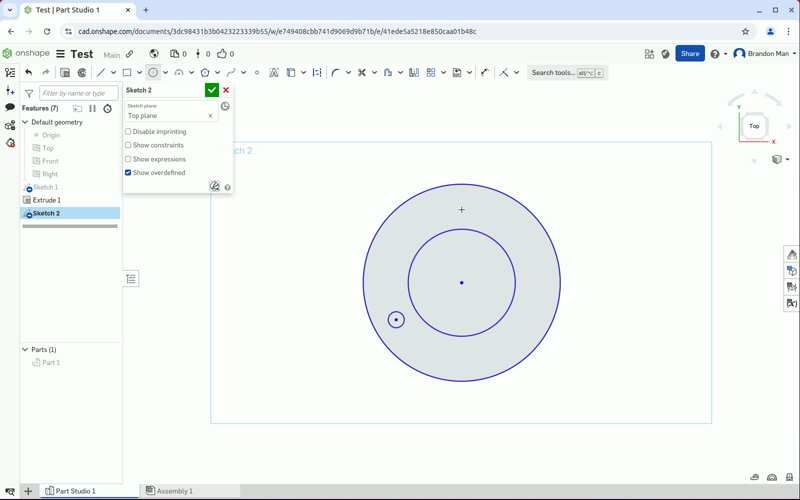
mouse_move(470, 209)
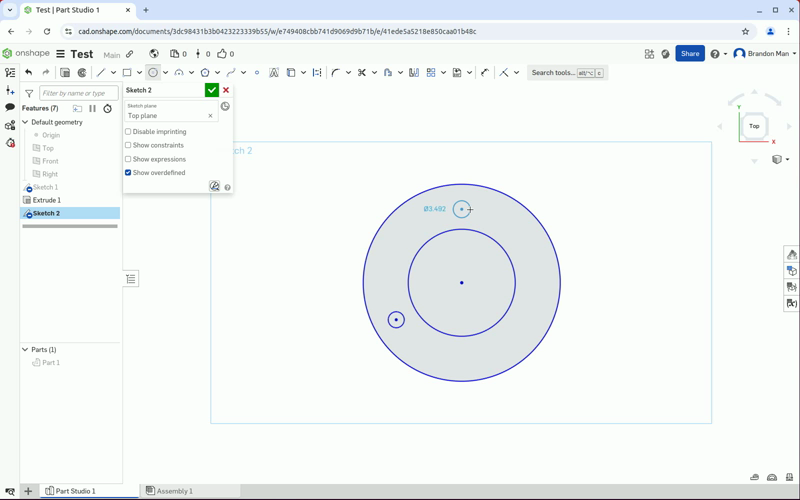
click(470, 209)
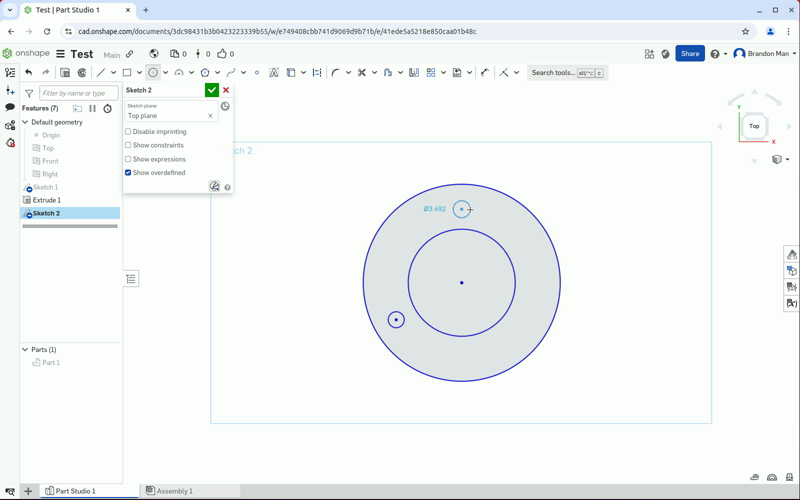
key(esc)
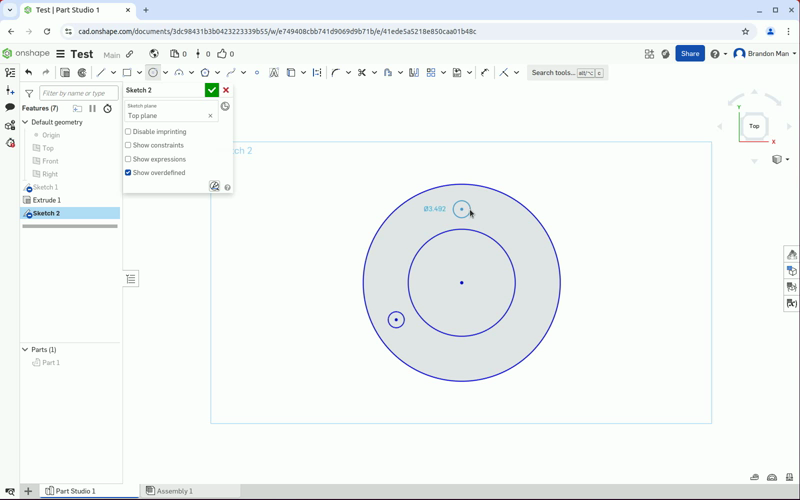
key(c)
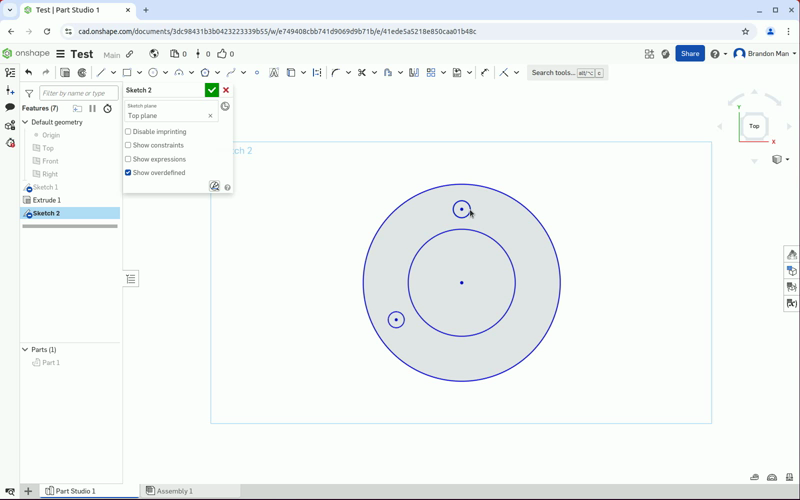
key_down(shift)
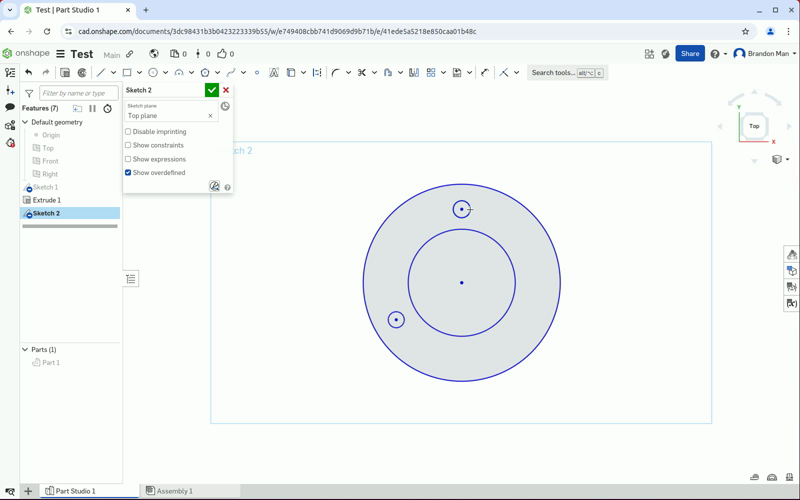
mouse_move(525, 319)
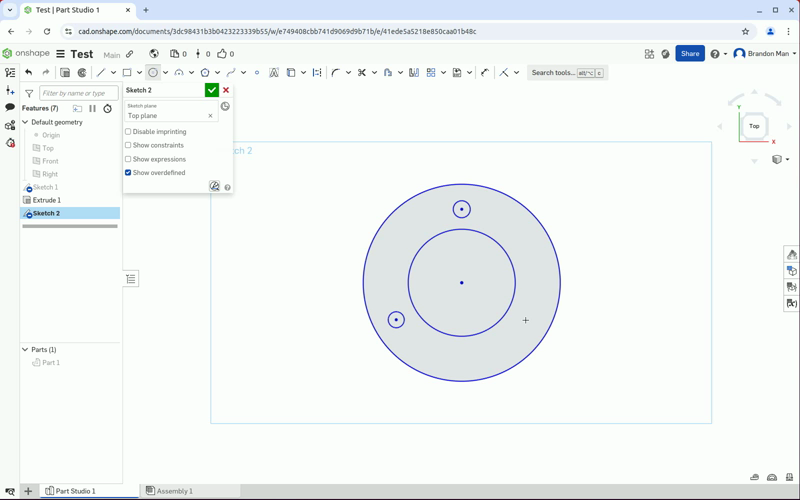
click(525, 319)
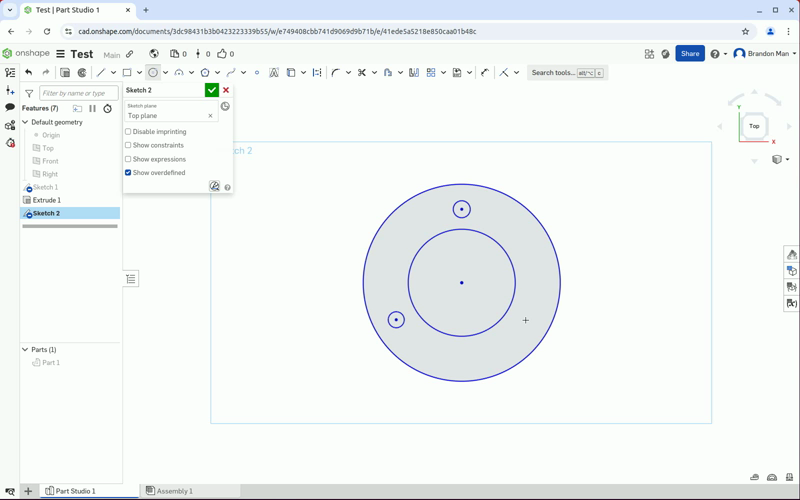
key_up(shift)
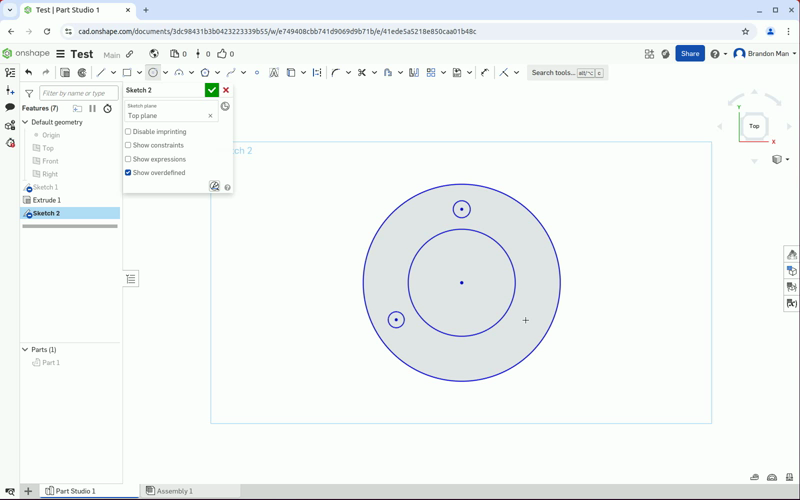
mouse_move(533, 319)
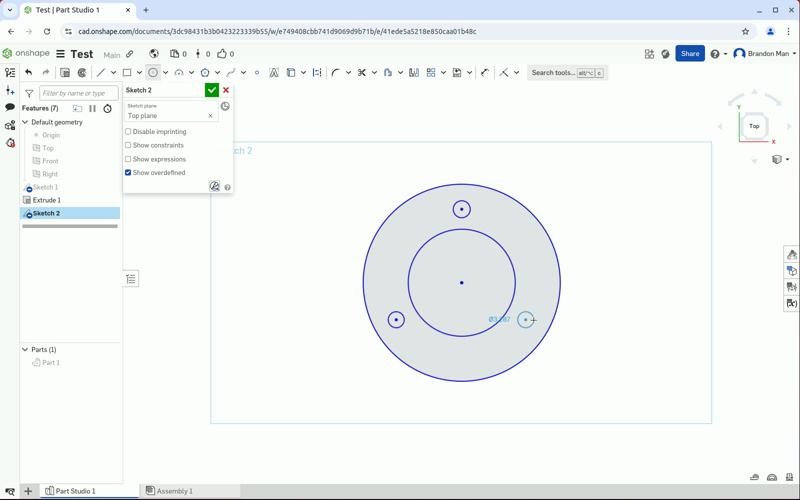
click(533, 319)
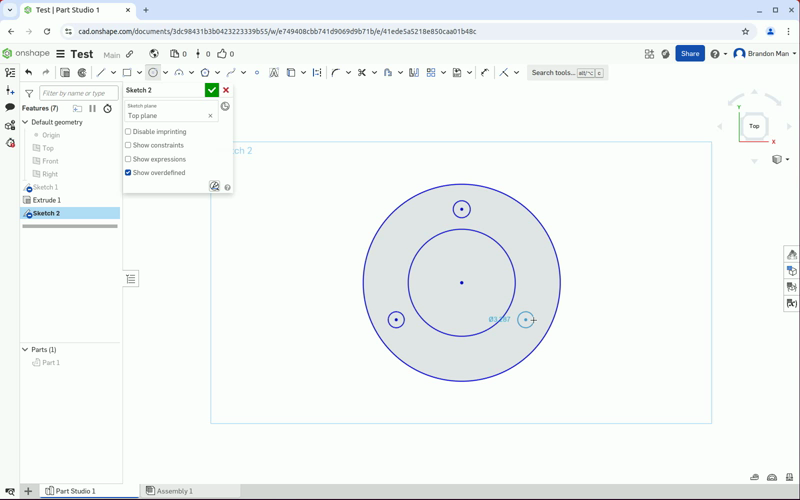
key(esc)
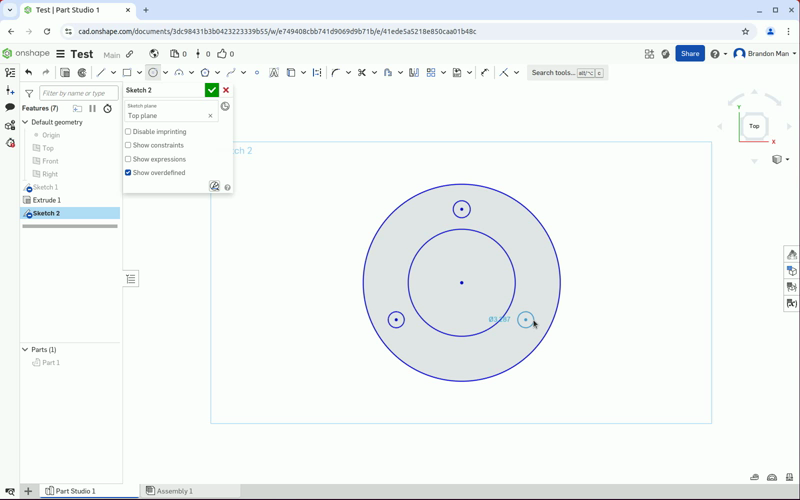
mouse_move(531, 280)
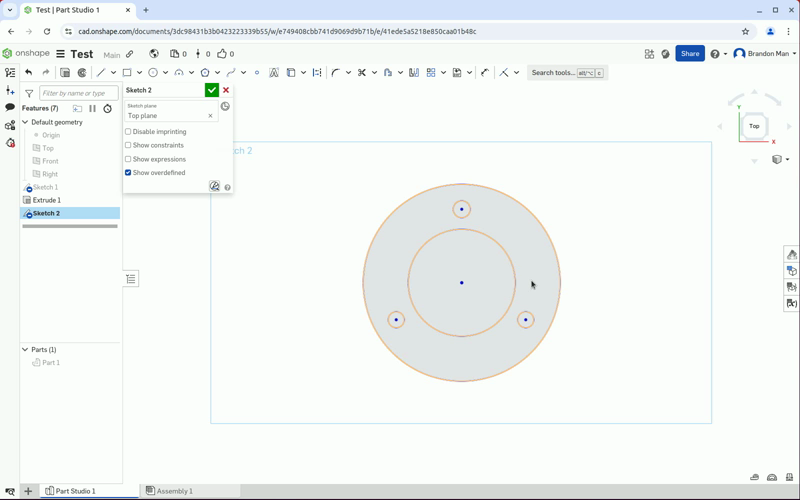
click(531, 280)
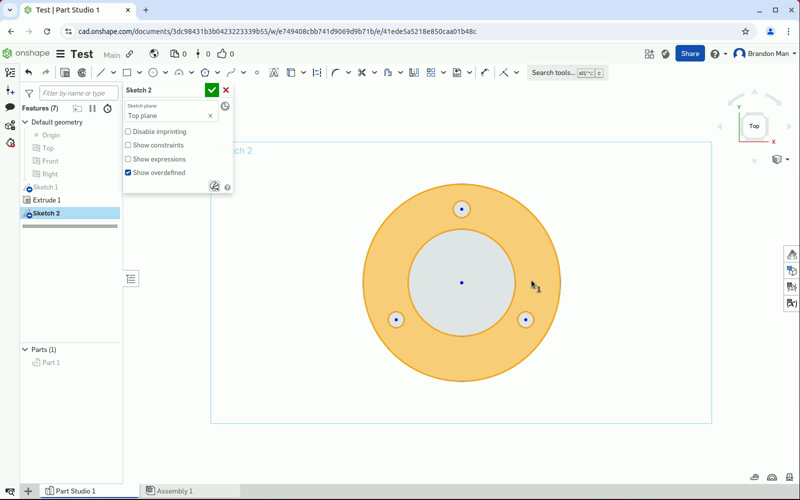
mouse_move(73, 352)
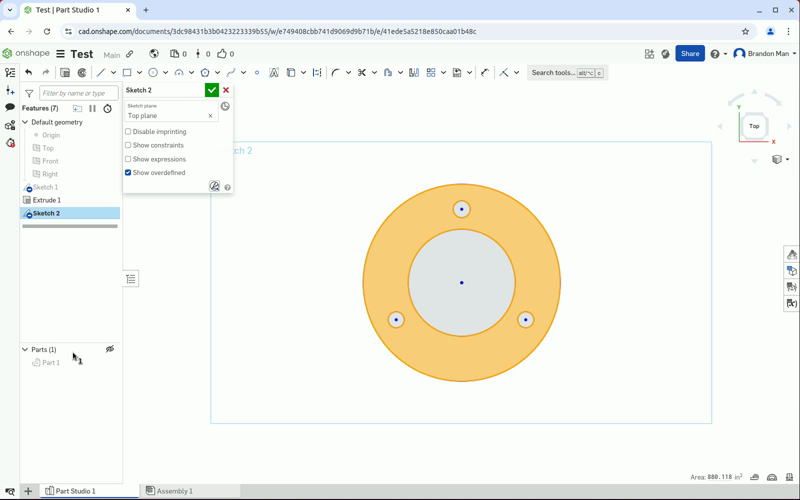
key(shift+y)
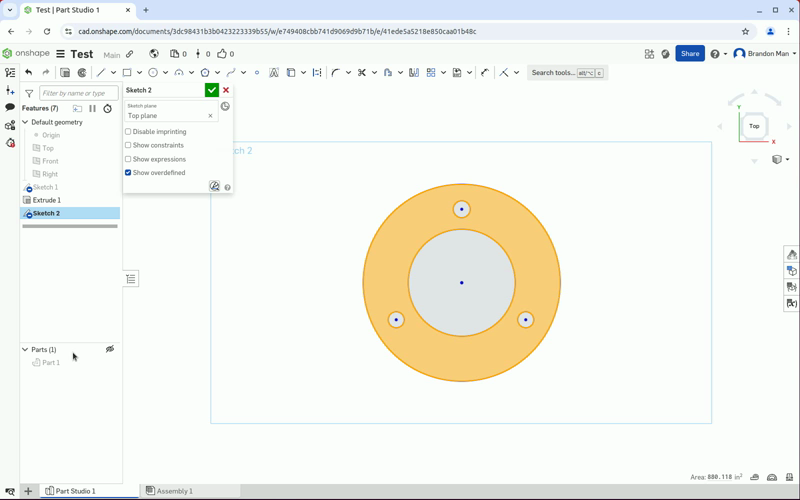
key(shift+e)
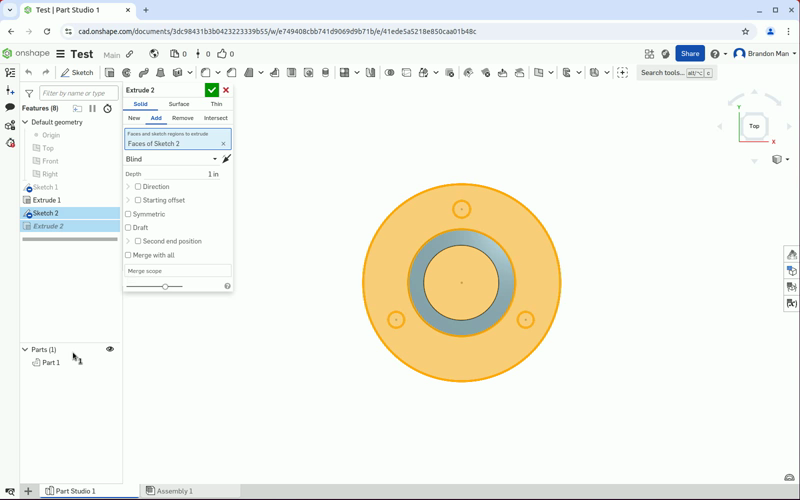
mouse_move(143, 106)
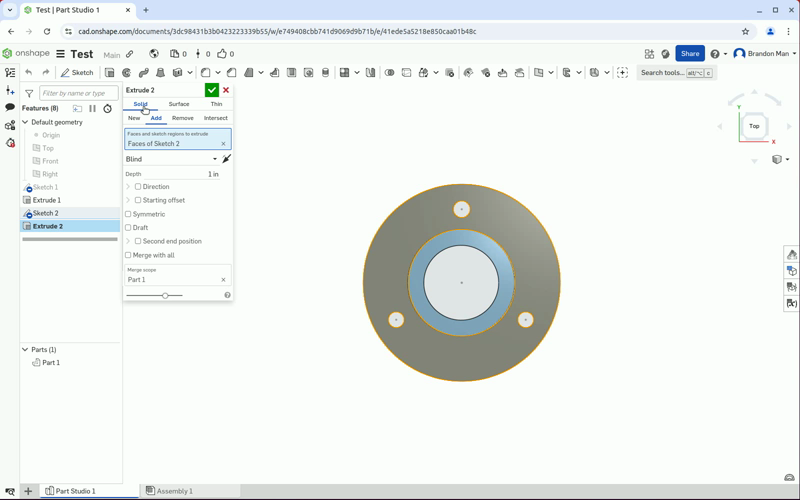
click(143, 106)
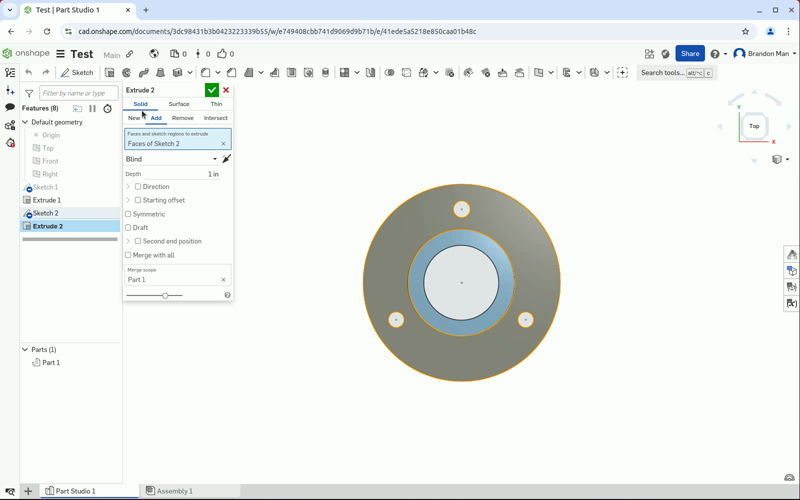
mouse_move(137, 120)
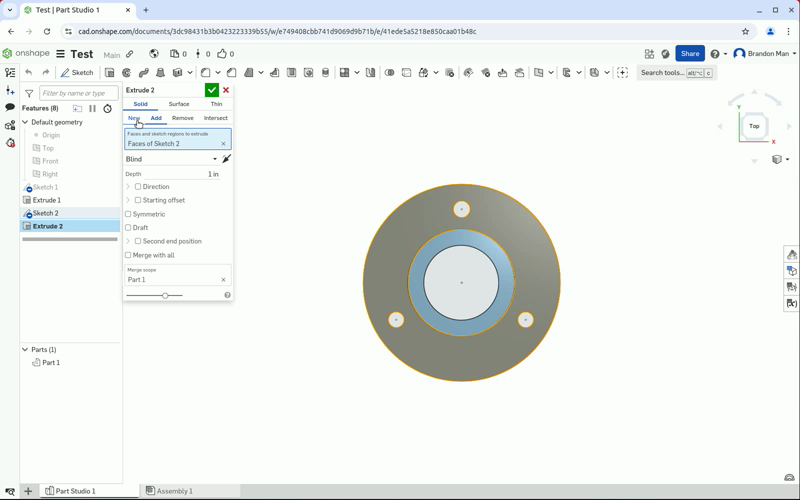
click(137, 120)
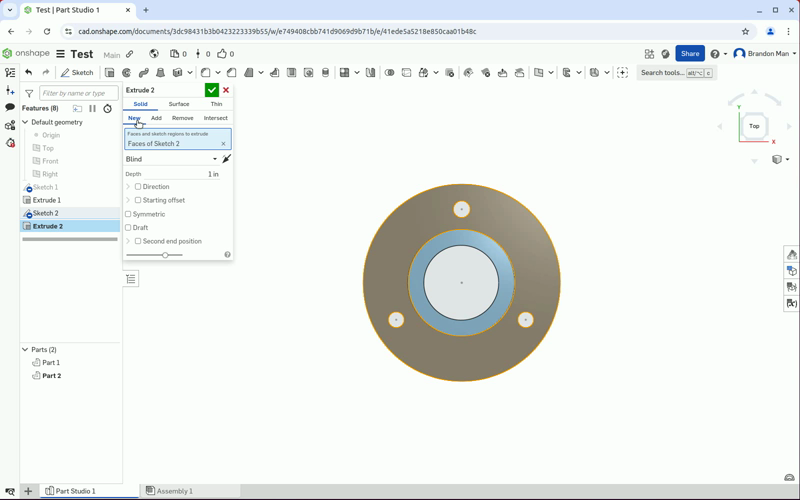
key(tab, 4)
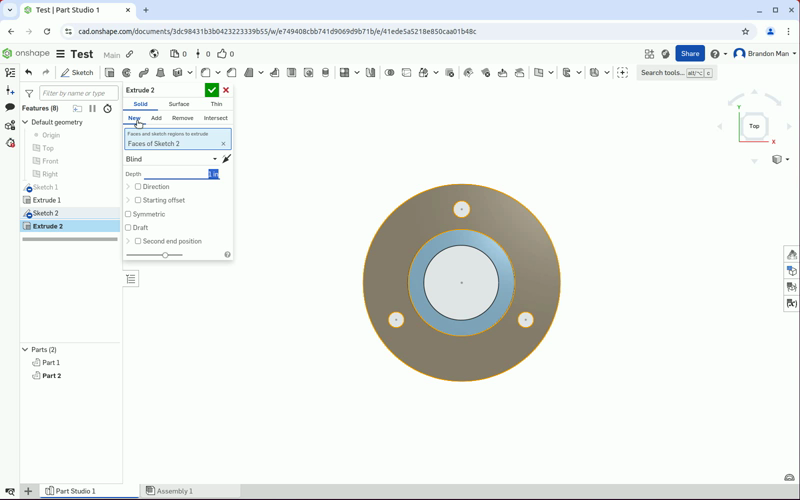
text(3.129)
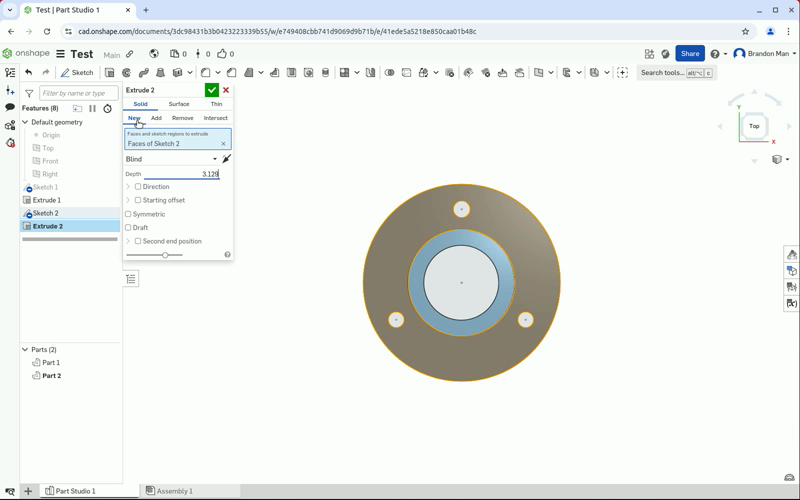
key(enter)
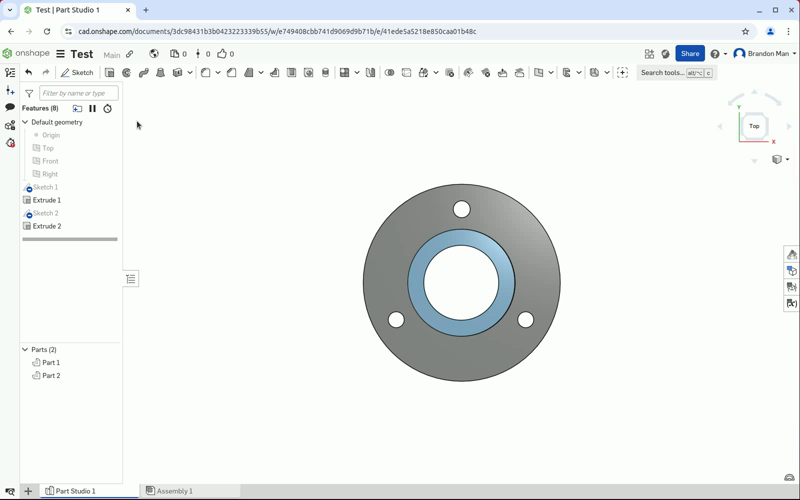
key(shift+h)
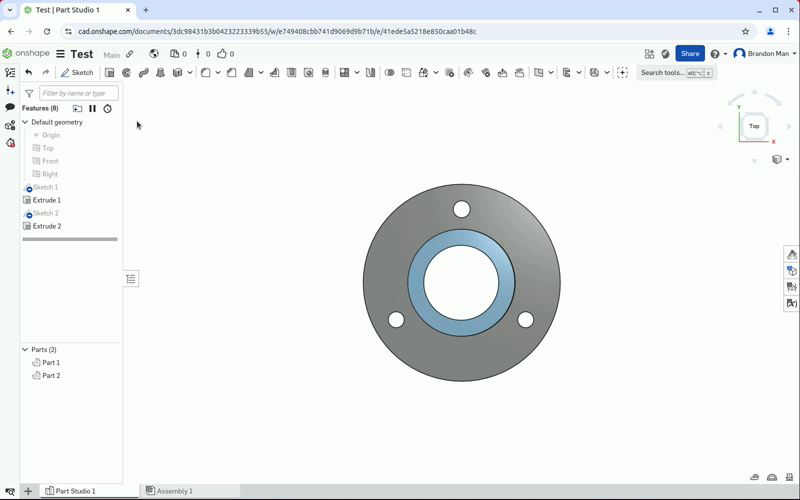
key(shift+h)
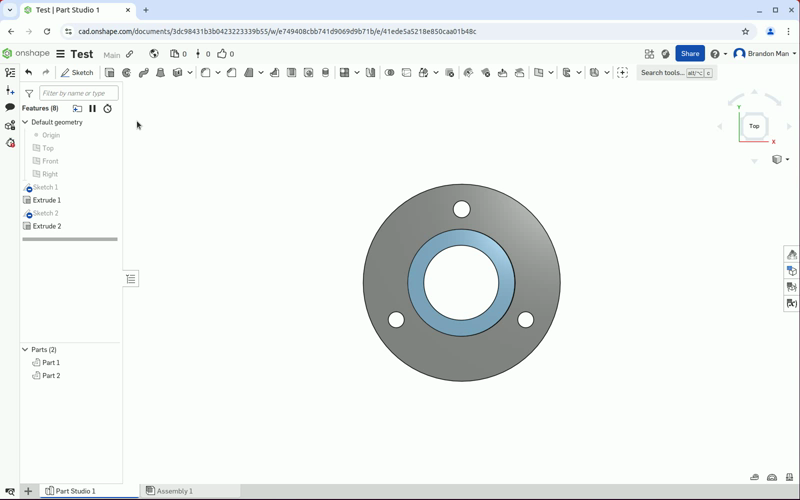
key(shift+7)
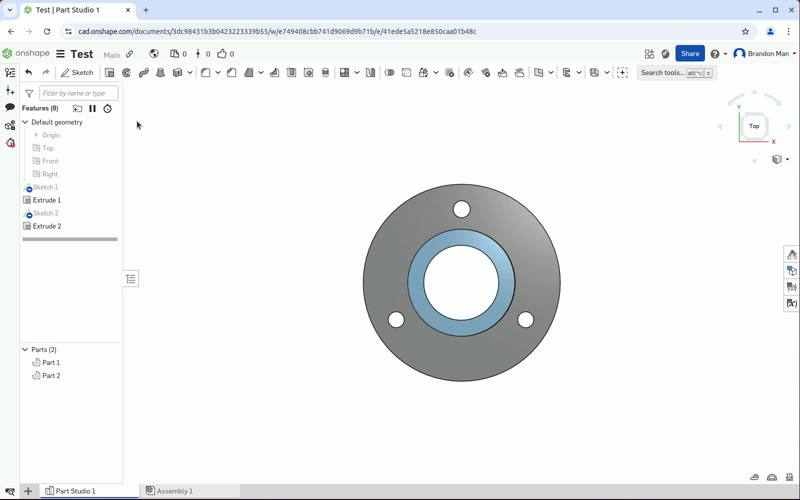
key(up, 3)
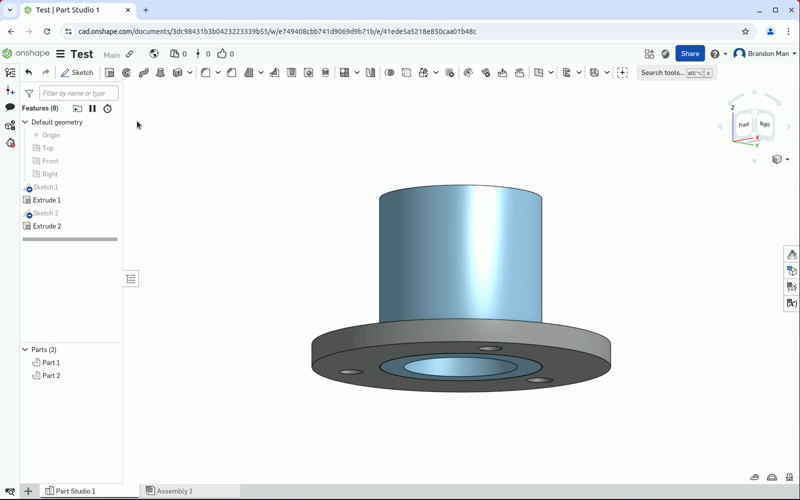
key(left, 3)
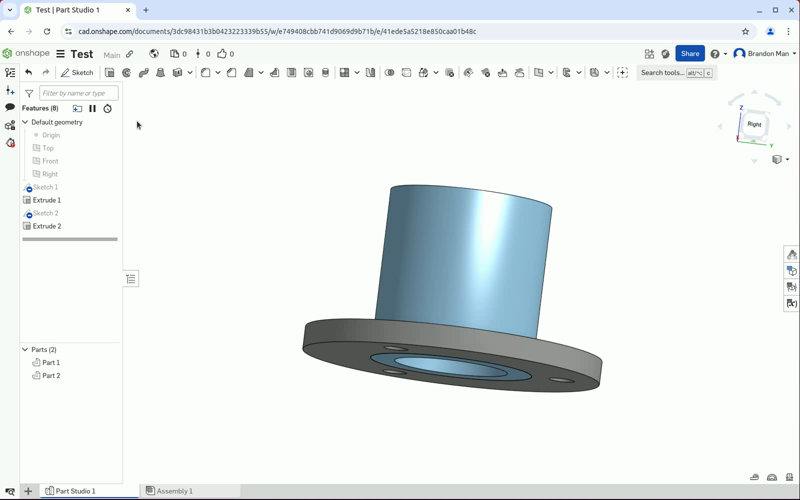
key(right, 3)
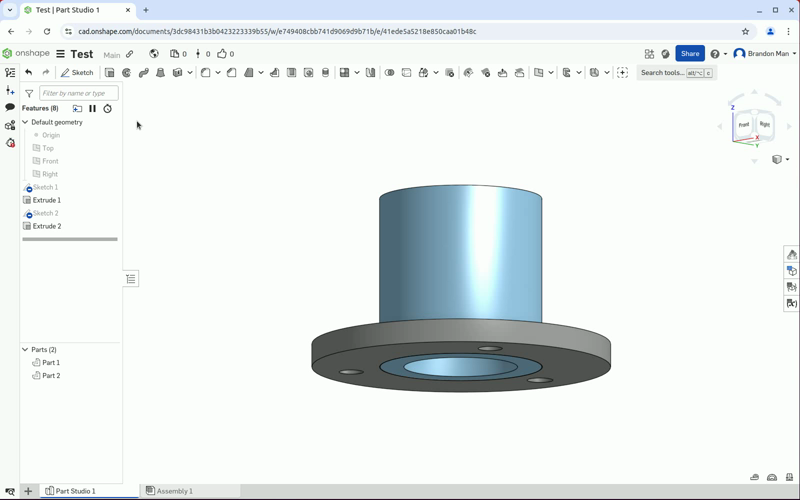
key(down, 3)
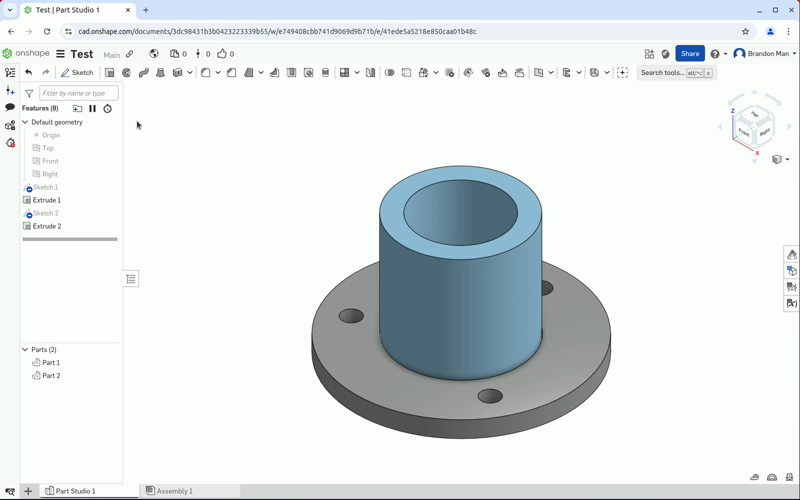
mouse_move(73, 189)
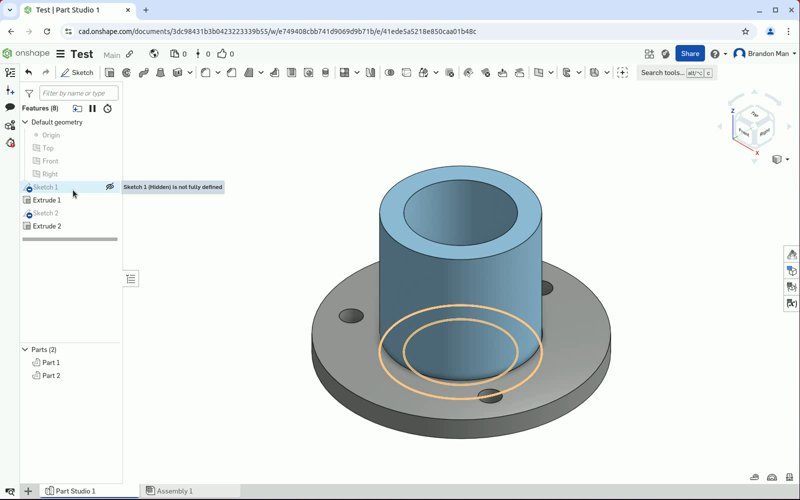
click(73, 189)